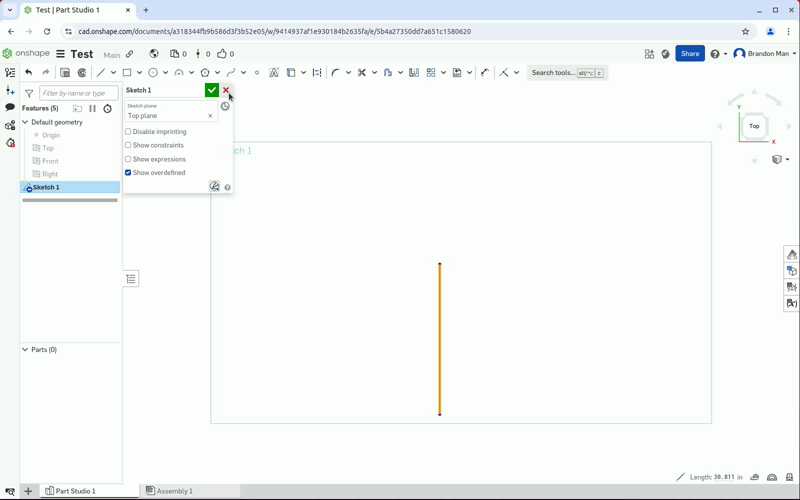
key(shift+h)
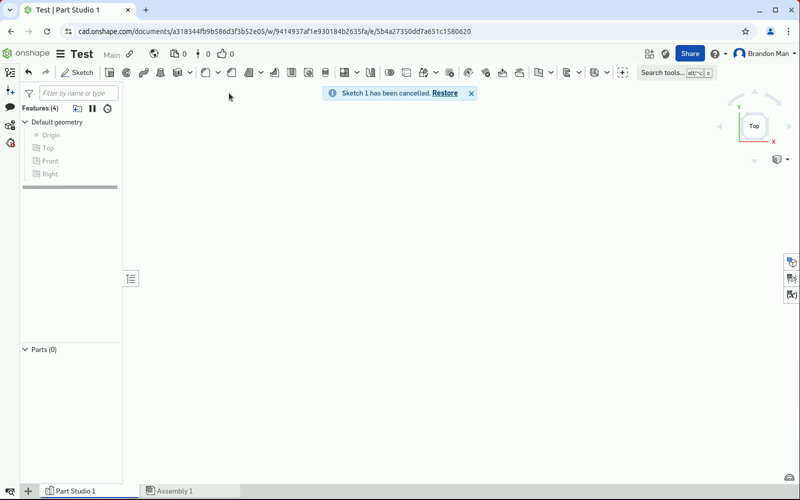
mouse_move(73, 352)
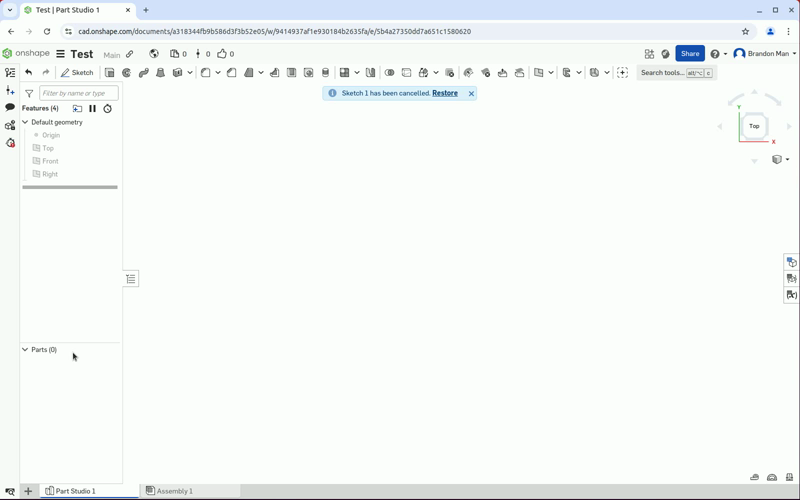
key(y)
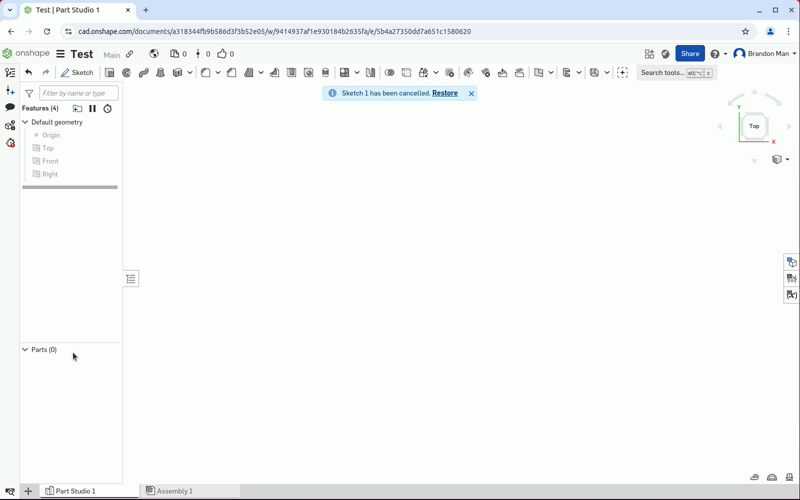
key(shift+p)
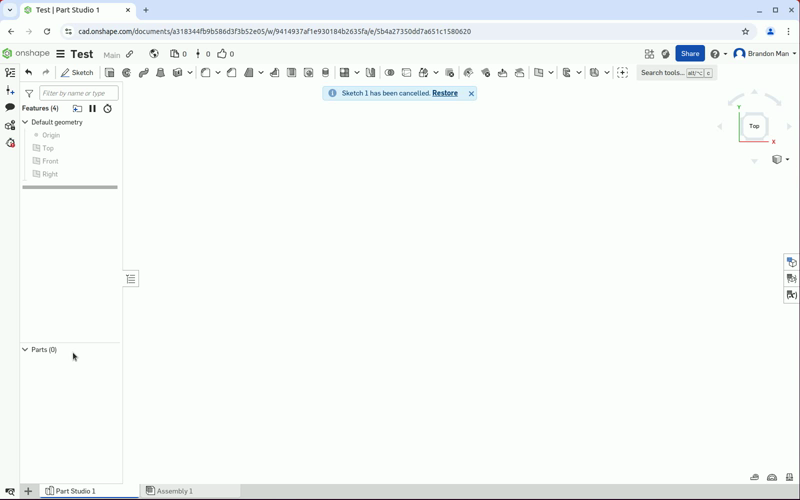
key(space)
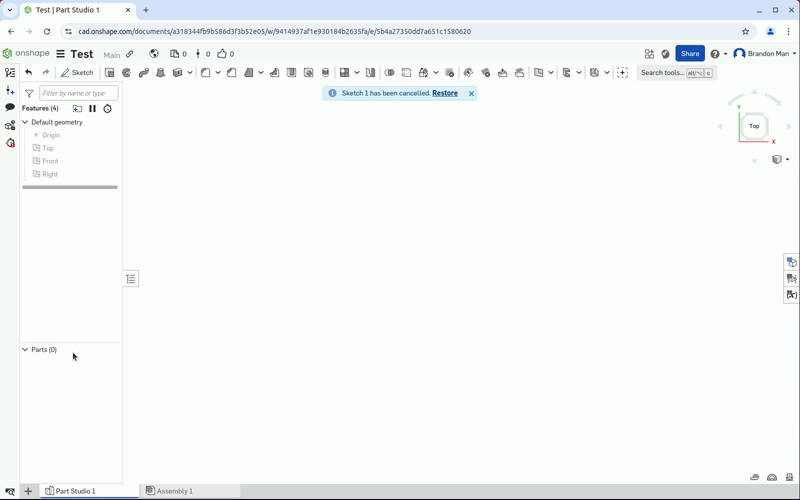
key_down(shift)
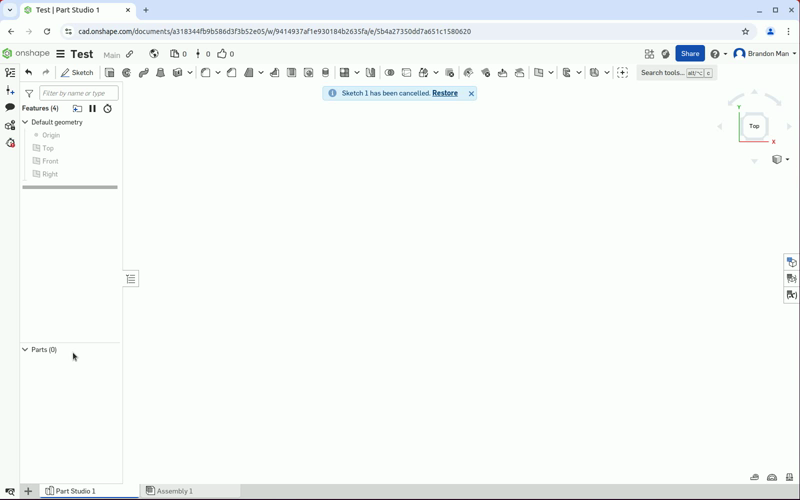
key(up)
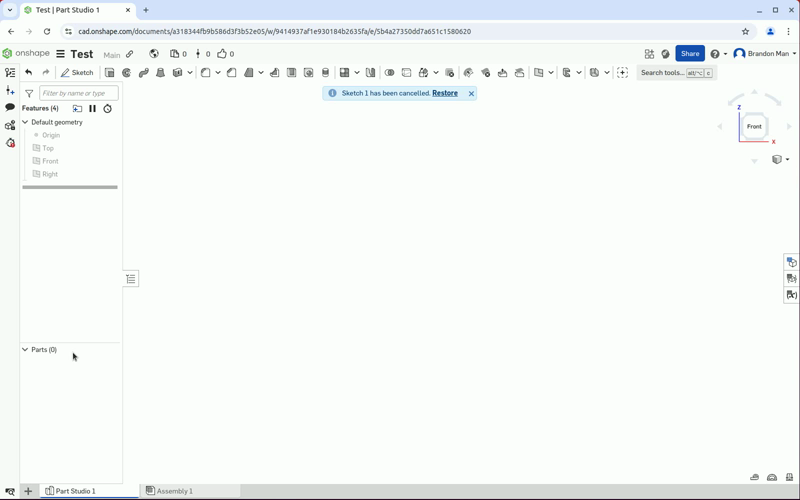
key_up(shift)
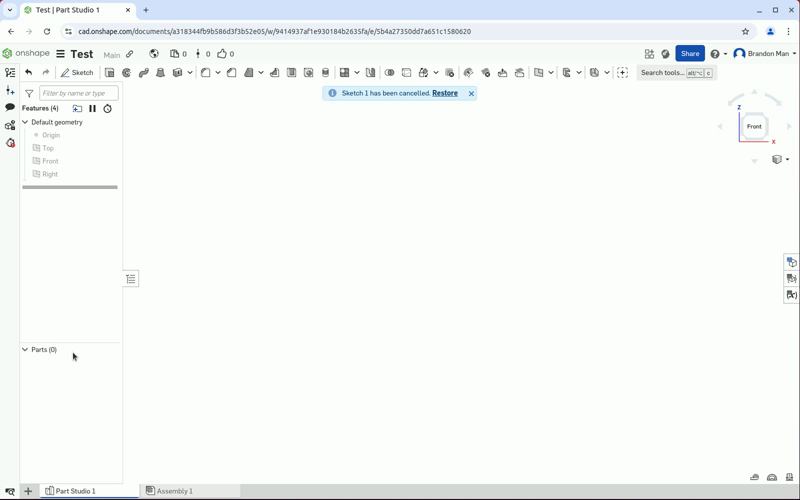
key(space)
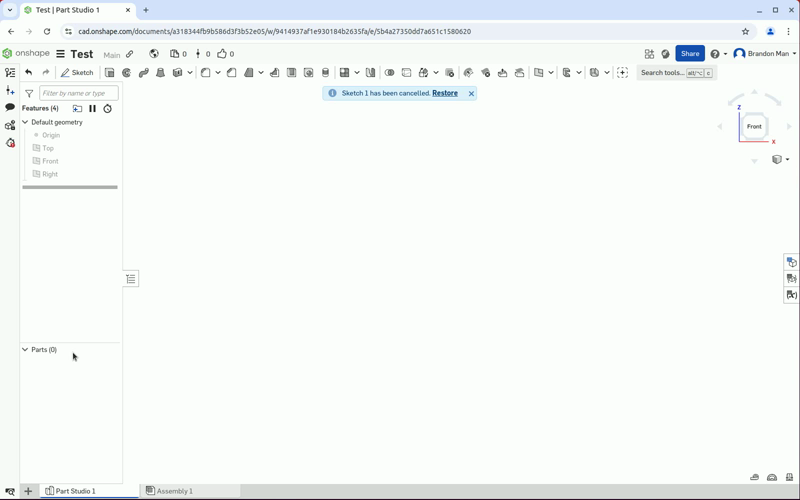
key_down(shift)
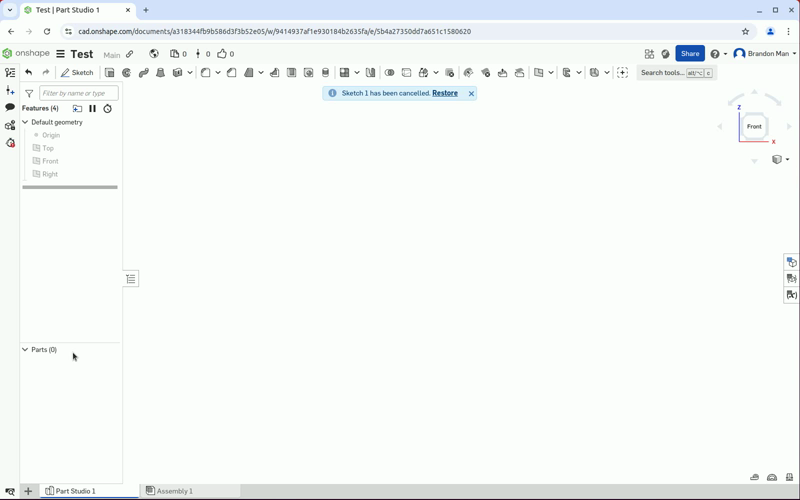
key(left)
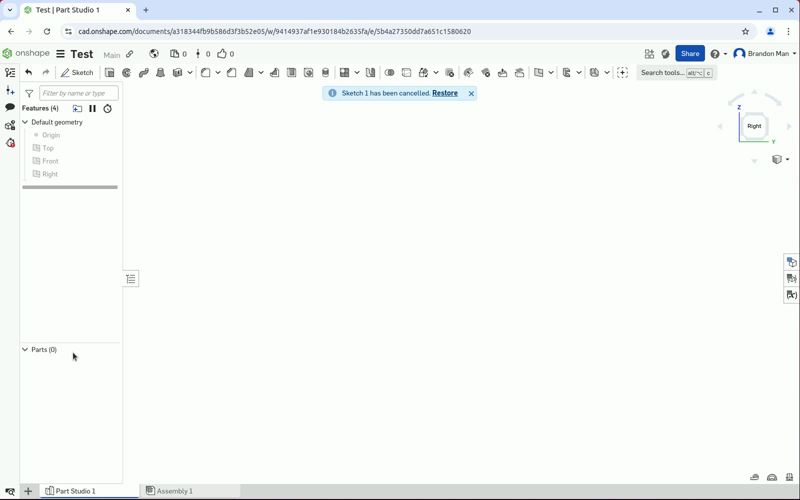
key_up(shift)
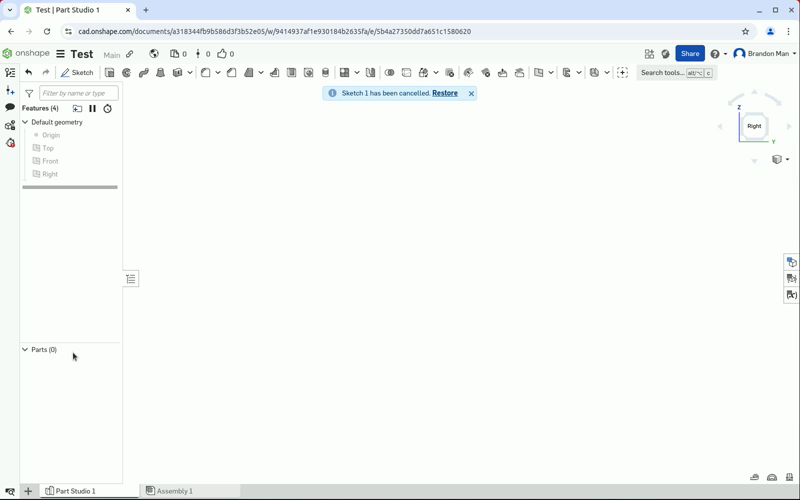
mouse_move(73, 352)
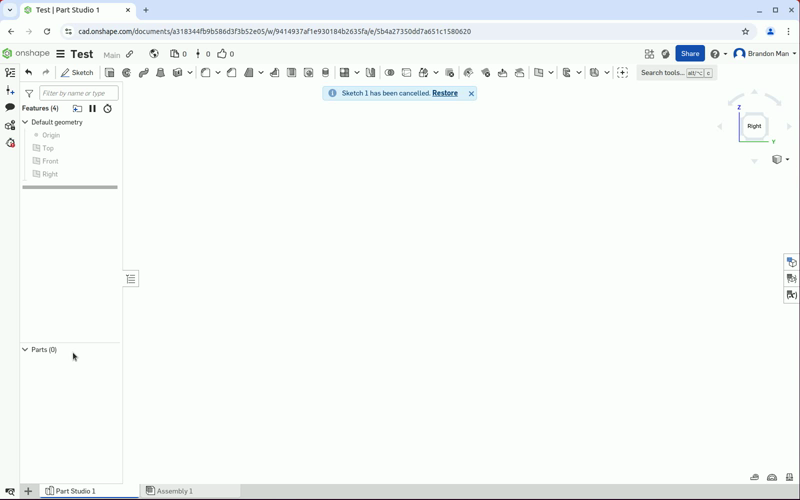
key(shift+y)
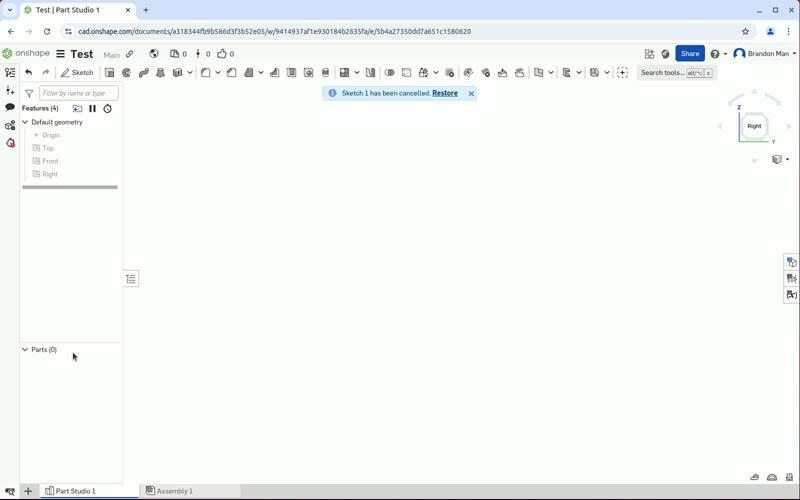
key(shift+s)
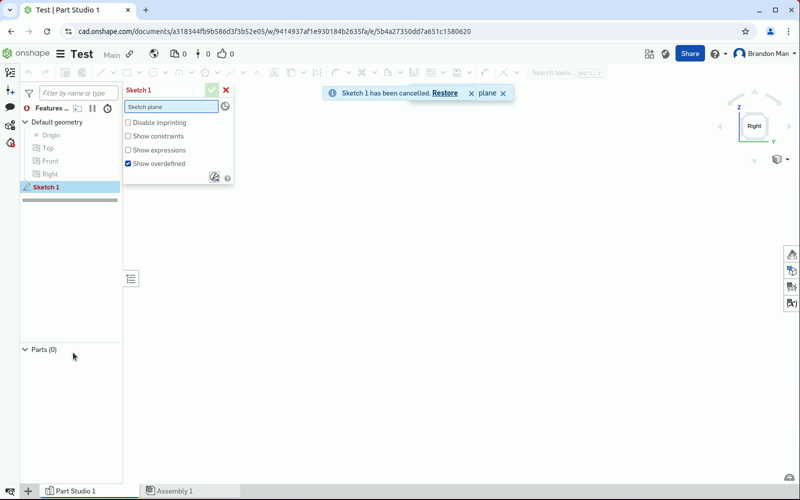
mouse_move(73, 176)
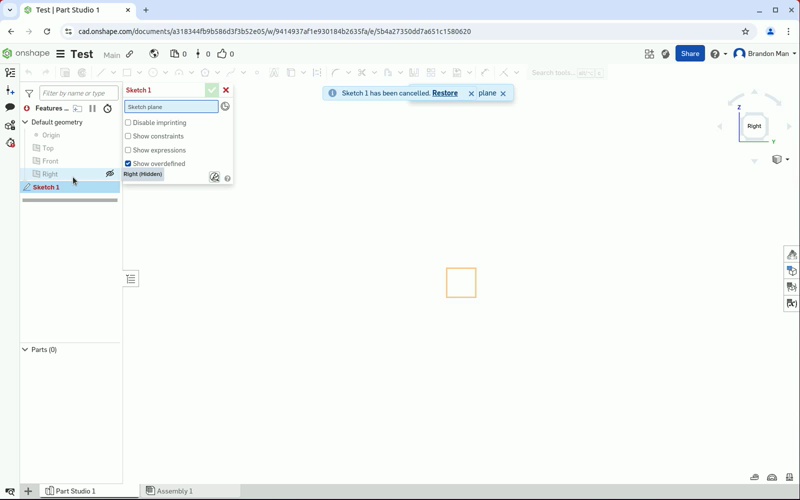
click(73, 176)
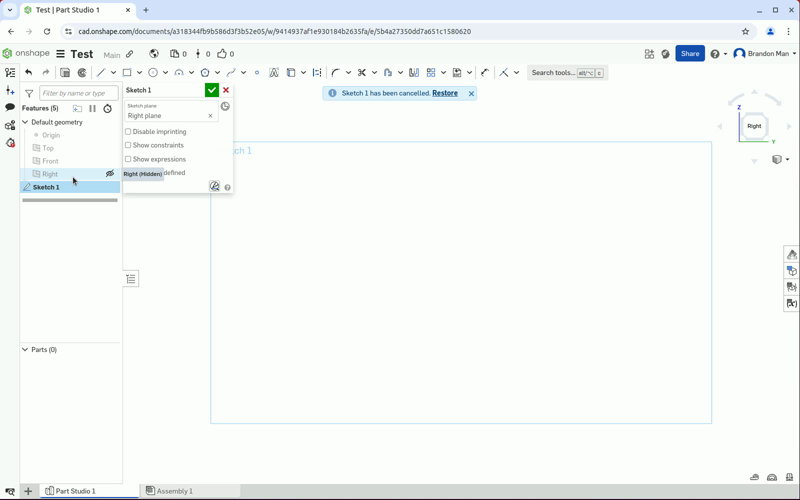
mouse_move(73, 352)
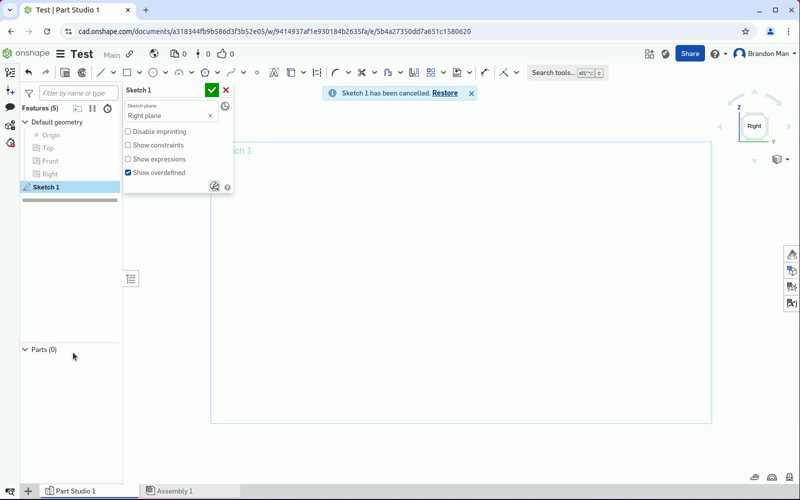
key(y)
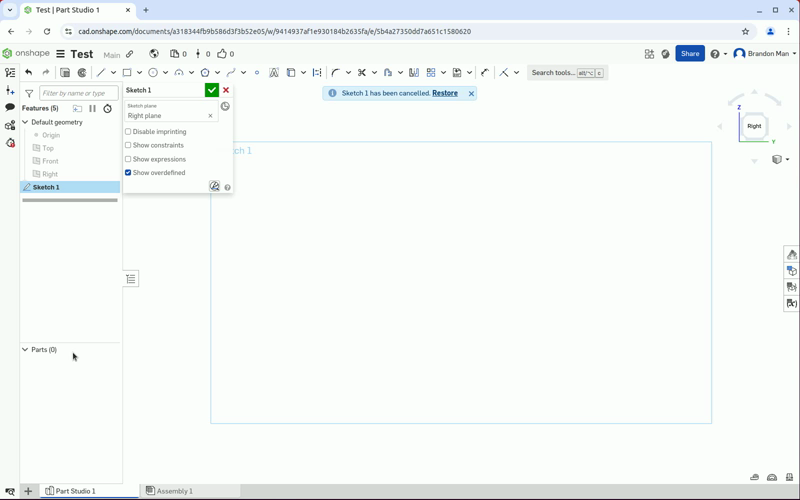
key(l)
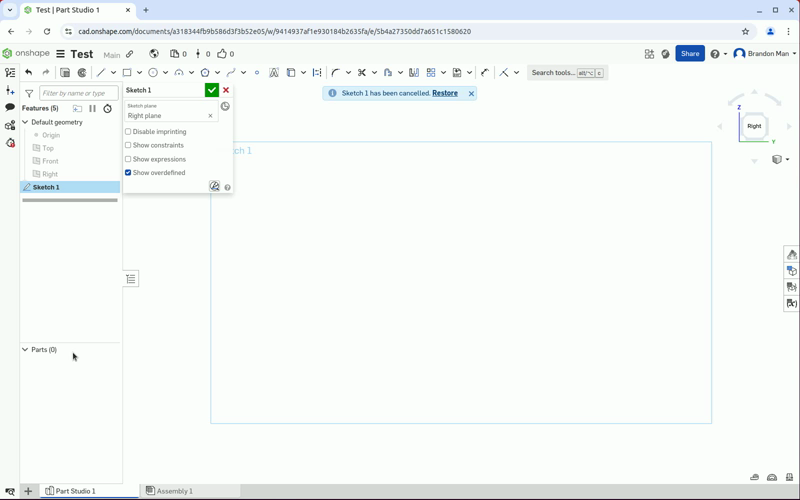
key_down(shift)
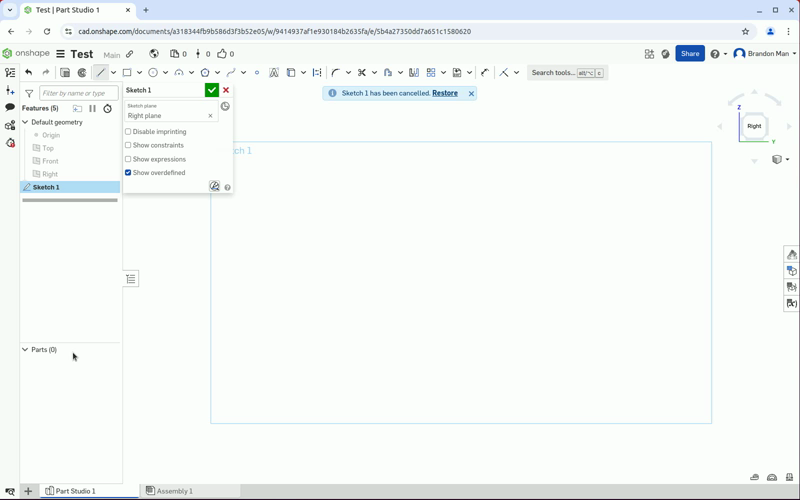
mouse_move(460, 282)
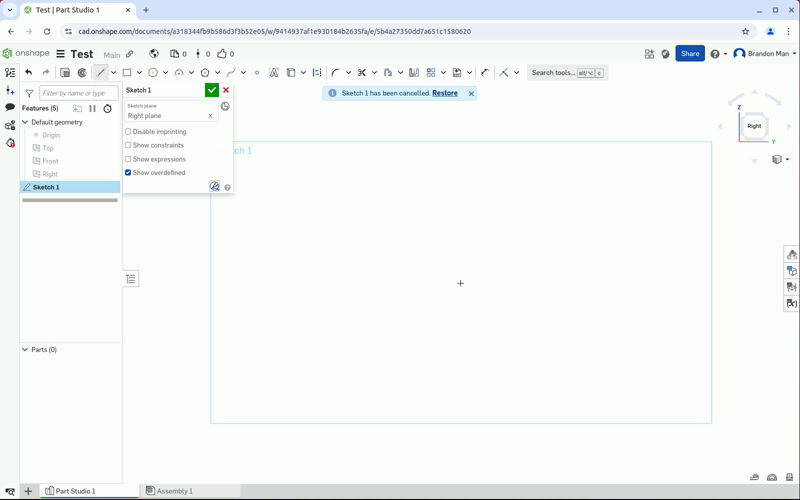
click(460, 282)
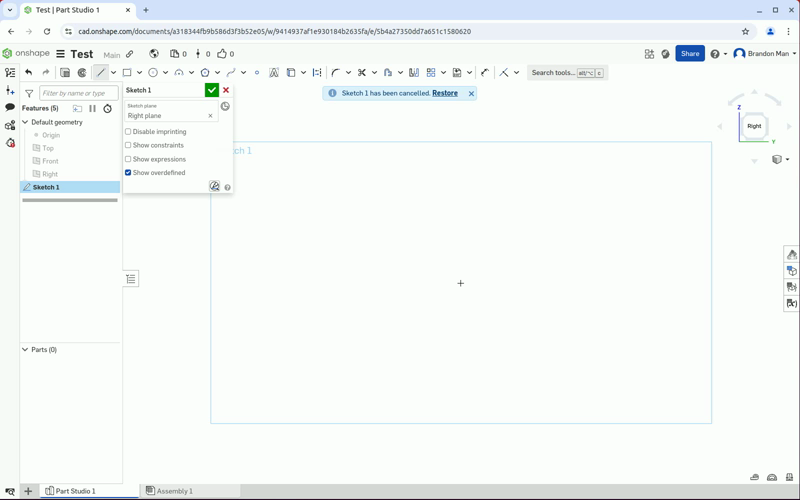
key_up(shift)
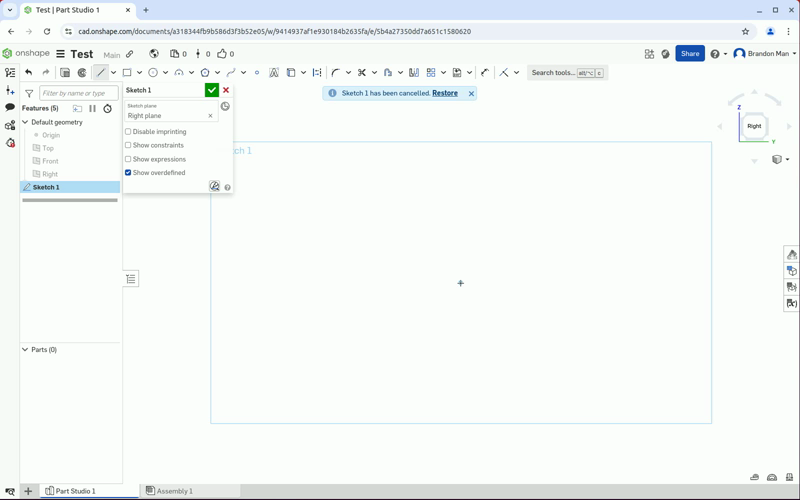
key_down(shift)
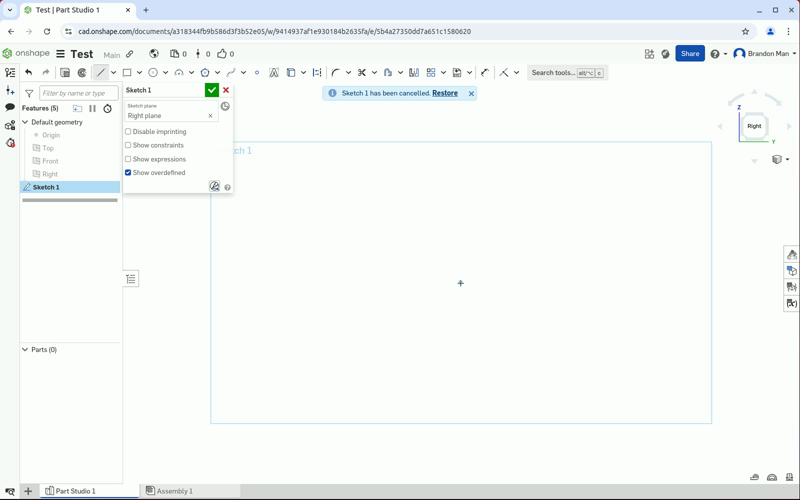
mouse_move(550, 282)
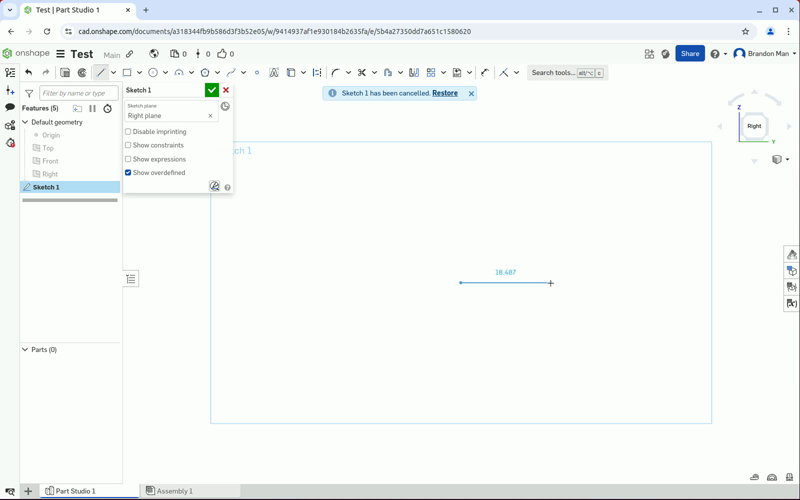
click(550, 282)
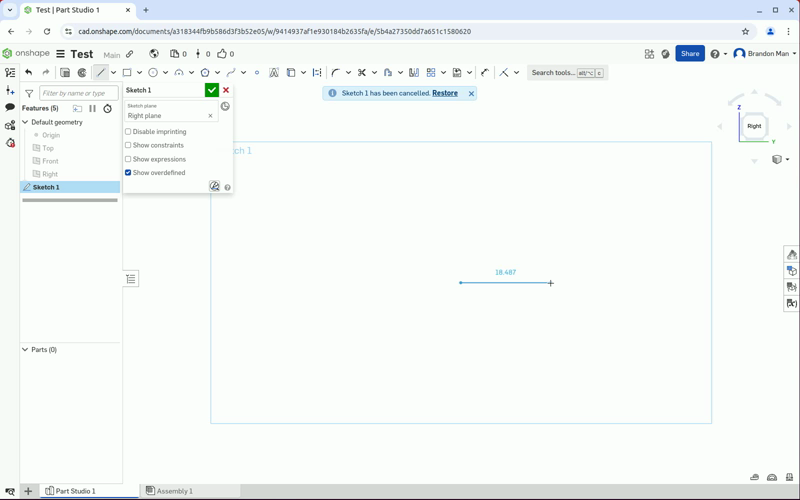
key_up(shift)
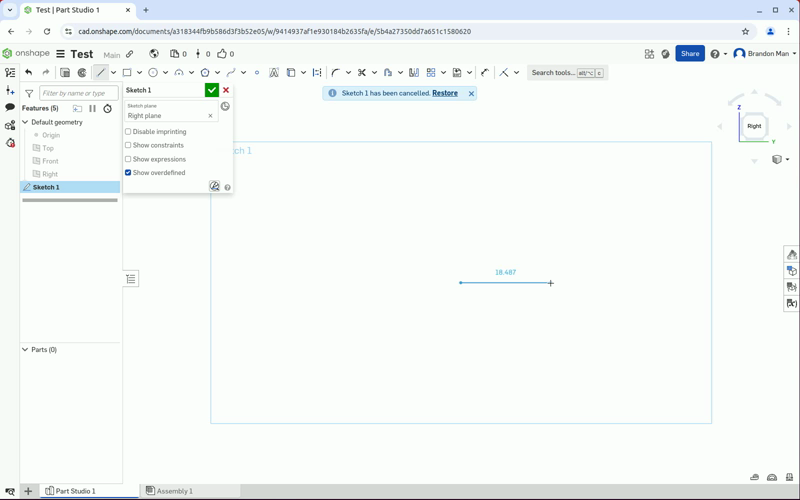
key_down(shift)
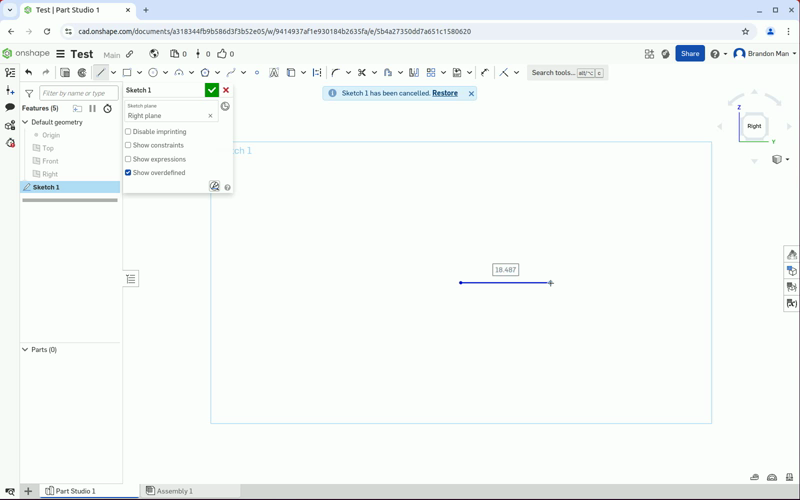
mouse_move(550, 170)
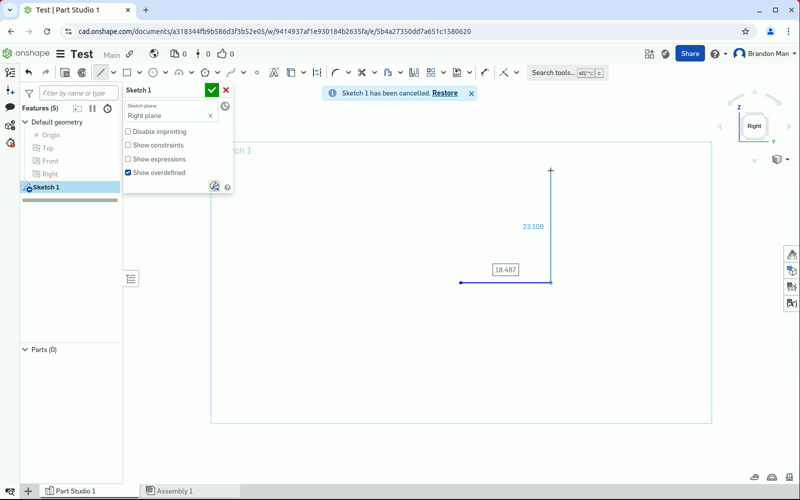
click(550, 170)
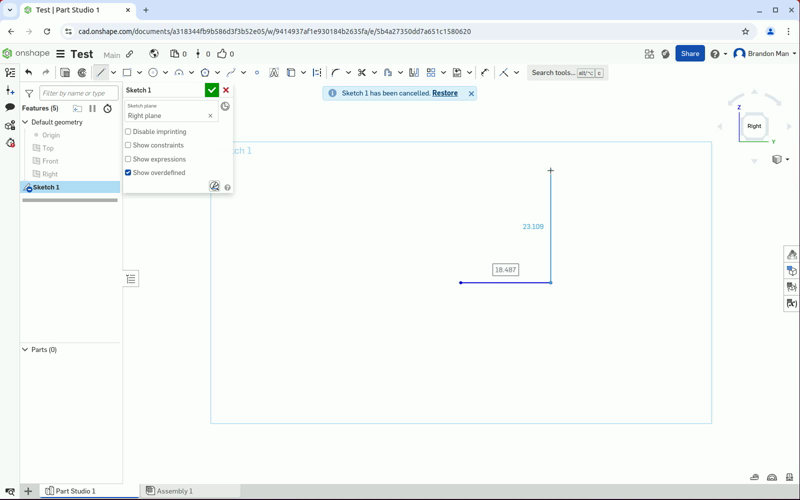
key_up(shift)
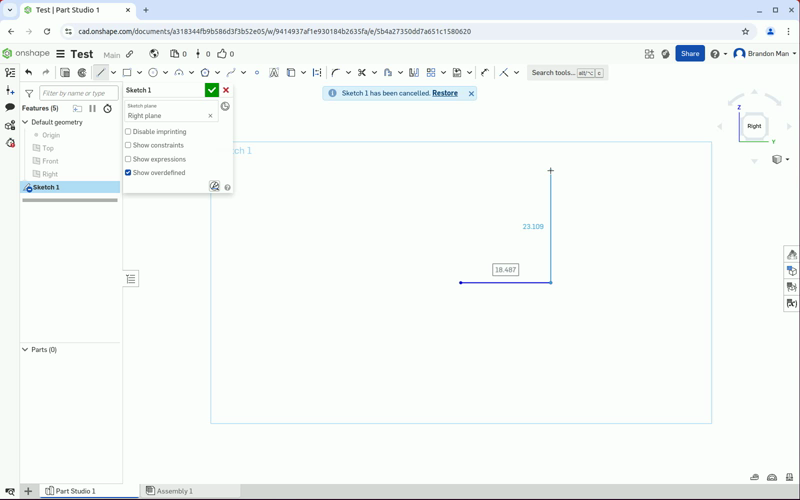
key_down(shift)
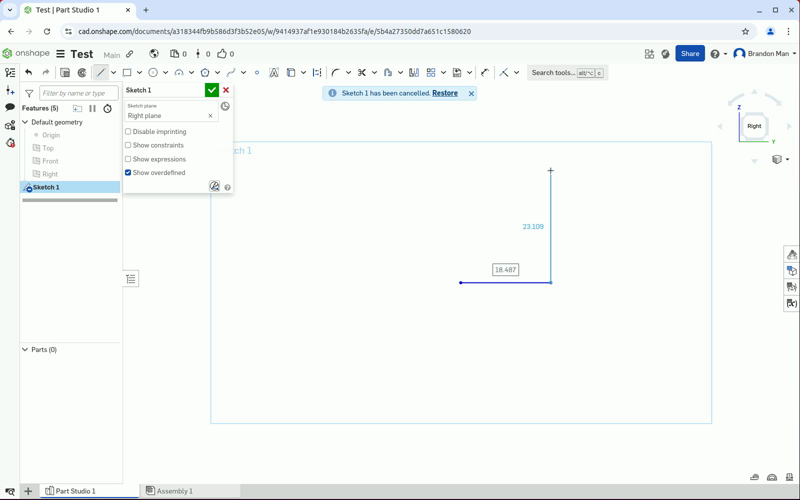
mouse_move(460, 170)
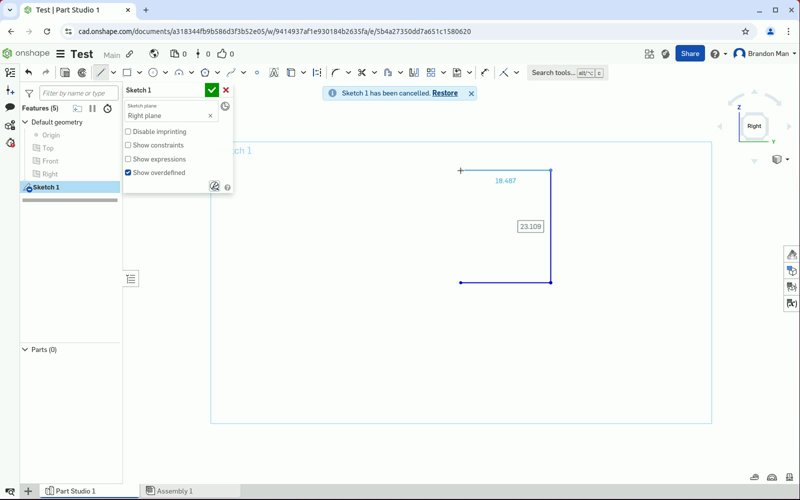
click(460, 170)
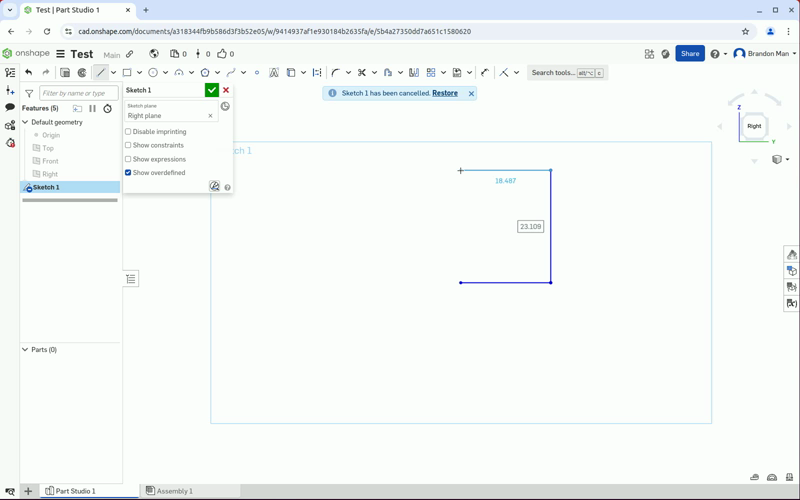
key_up(shift)
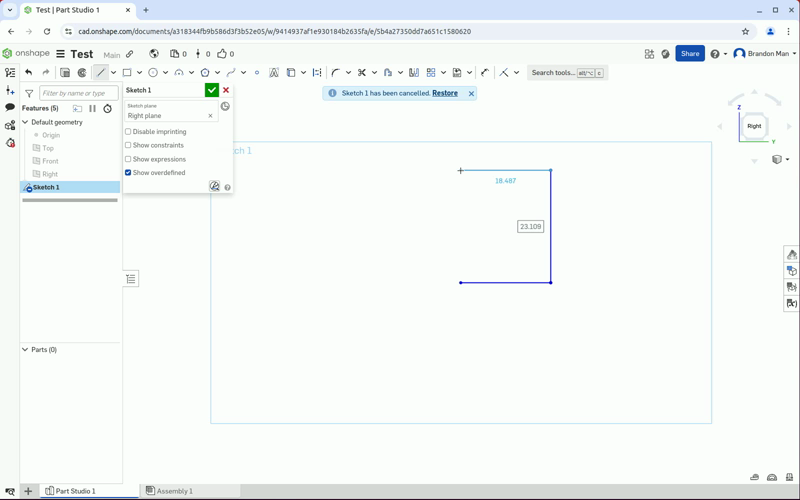
key_down(shift)
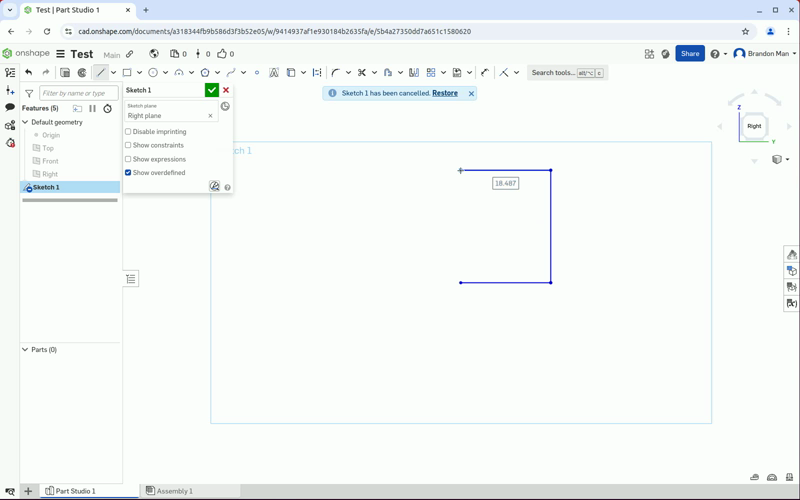
mouse_move(460, 282)
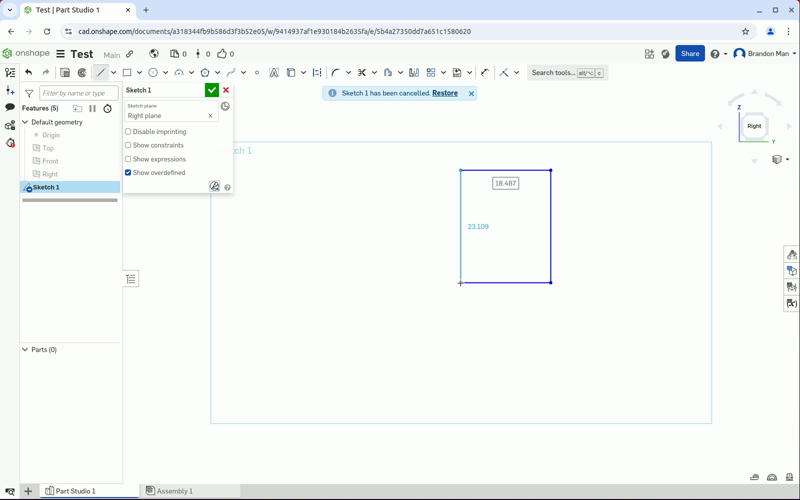
key_up(shift)
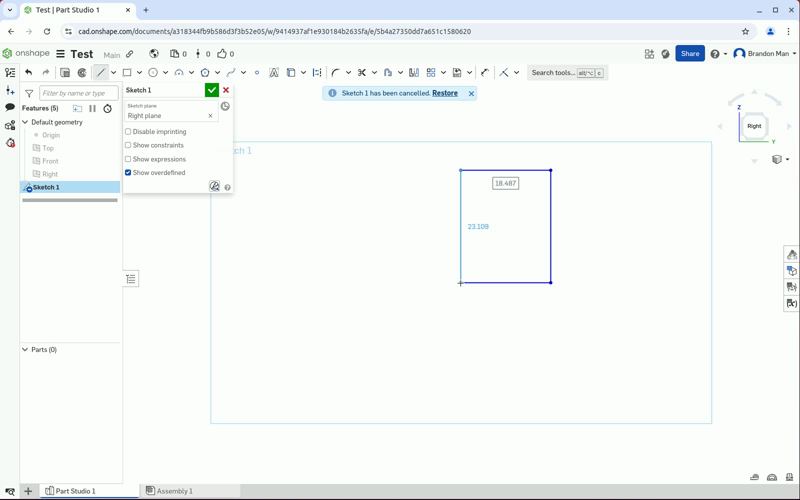
click(460, 282)
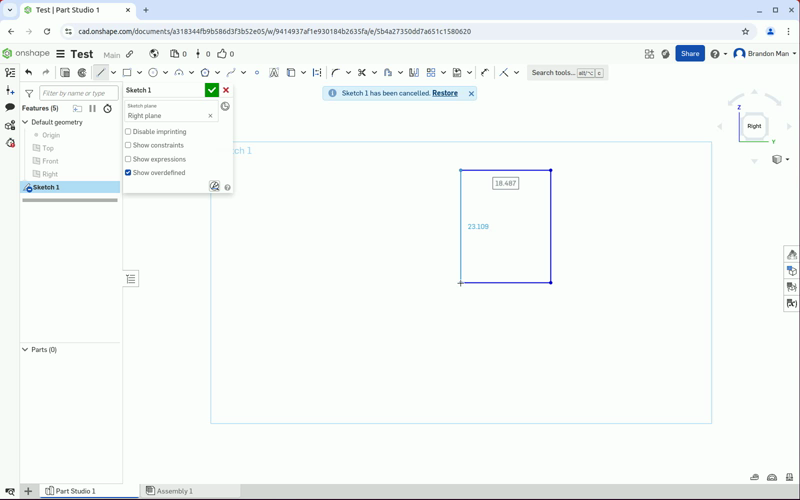
key(esc)
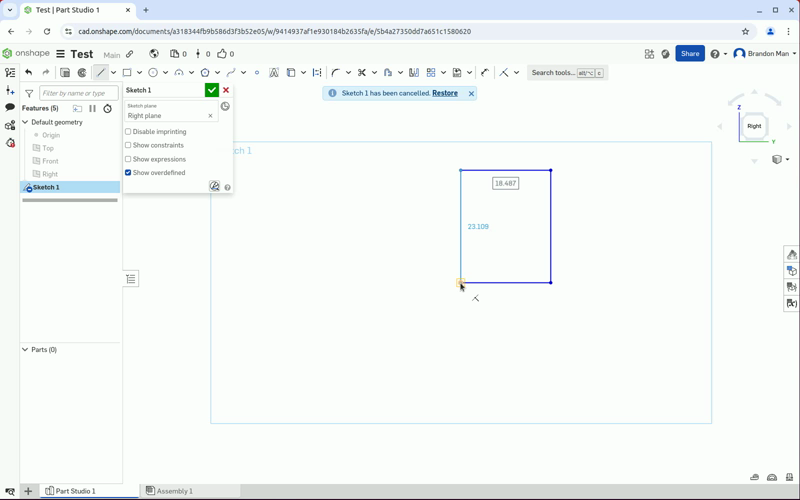
mouse_move(527, 195)
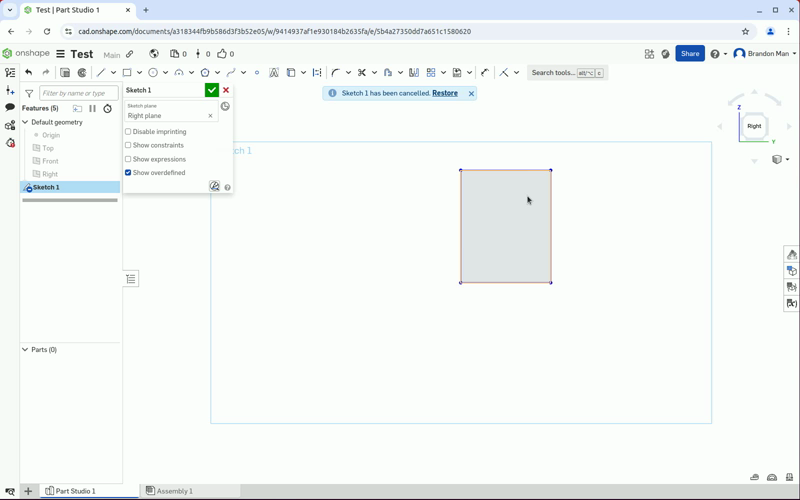
click(527, 195)
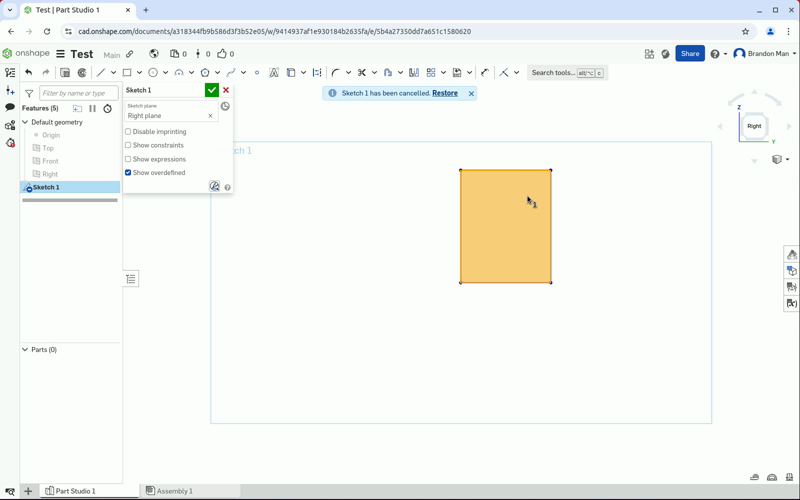
mouse_move(73, 352)
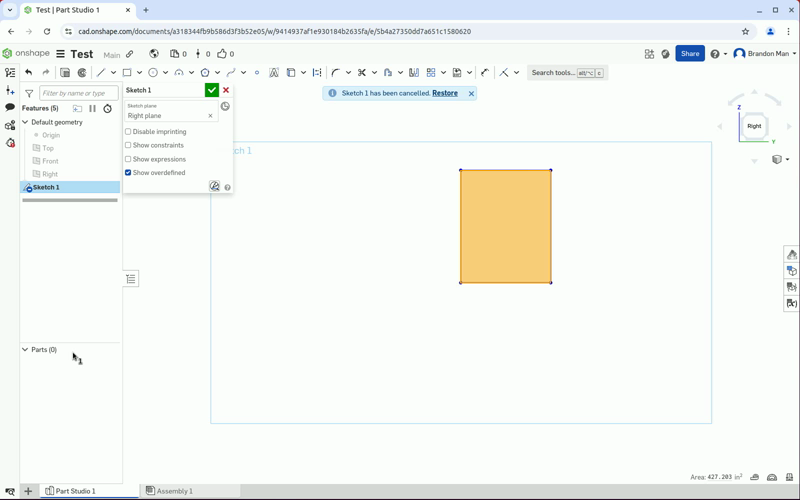
key(shift+y)
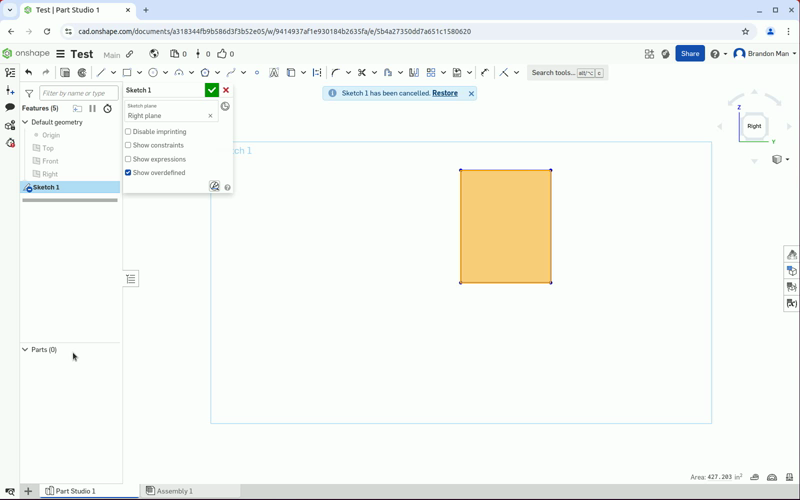
key(shift+e)
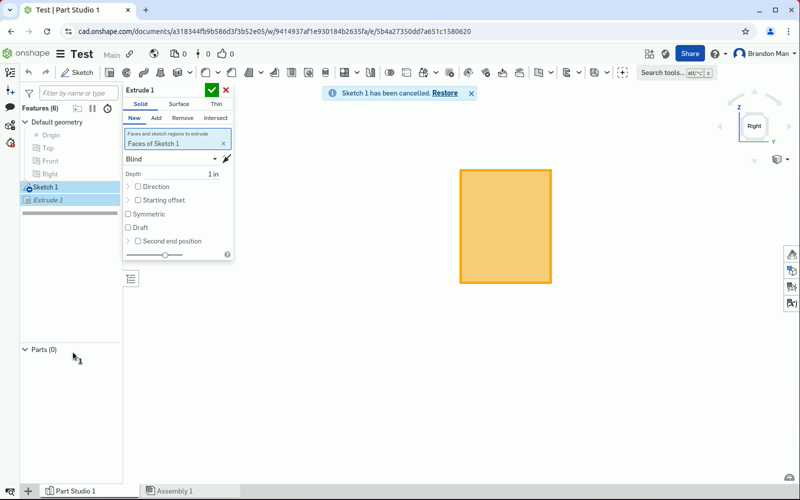
mouse_move(143, 106)
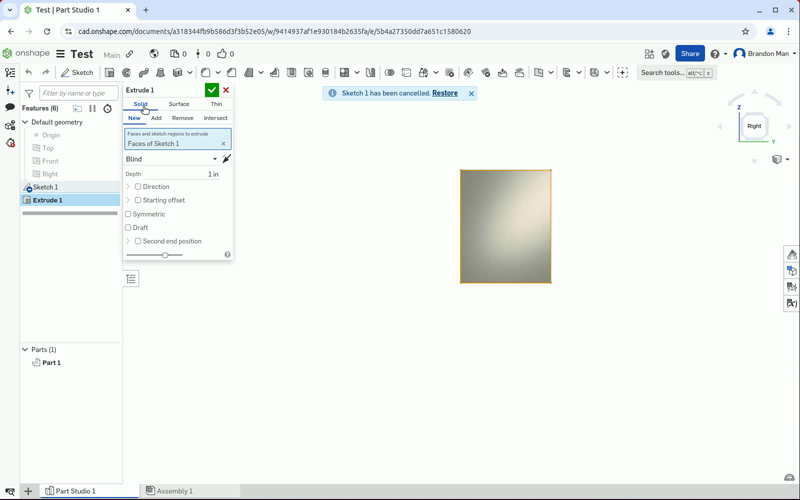
click(143, 106)
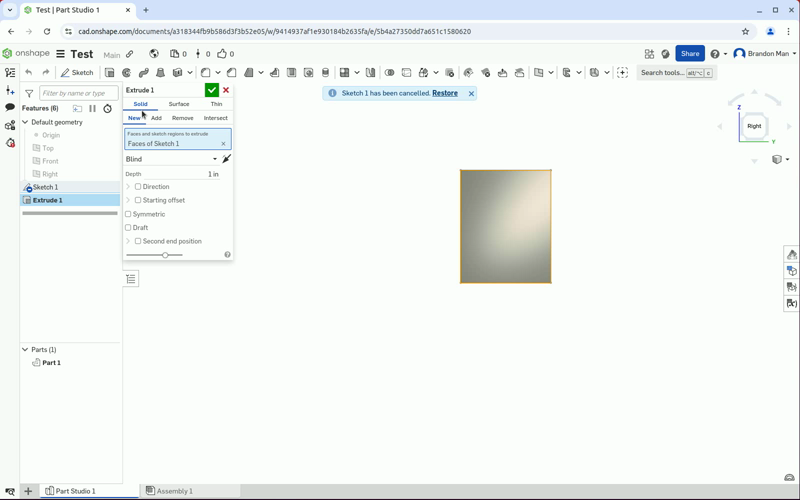
mouse_move(137, 120)
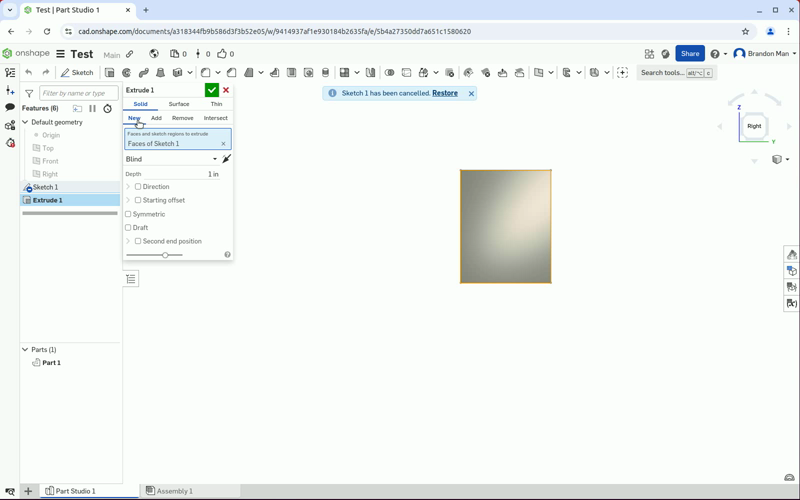
click(137, 120)
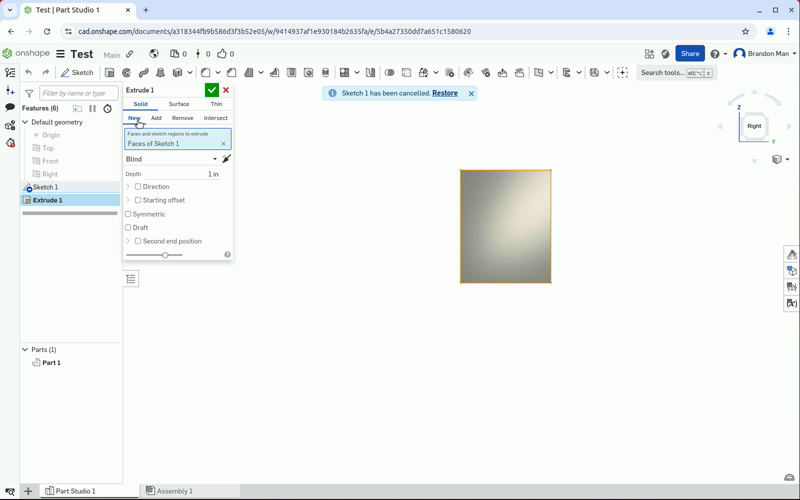
key(tab, 4)
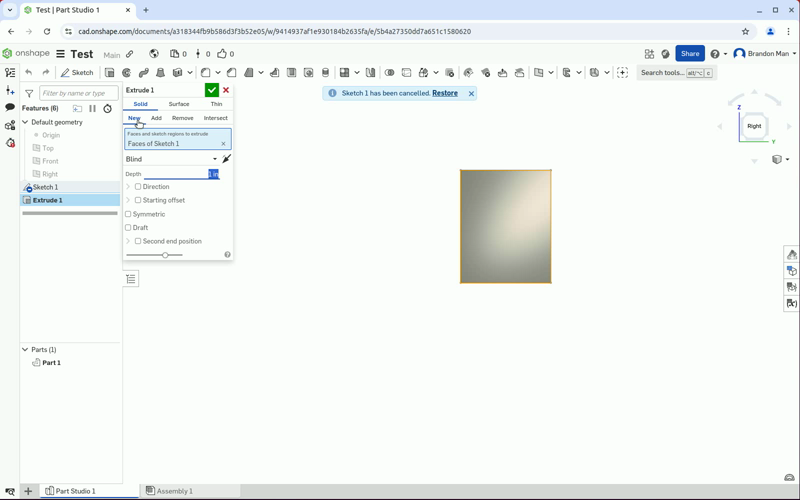
text(9.147)
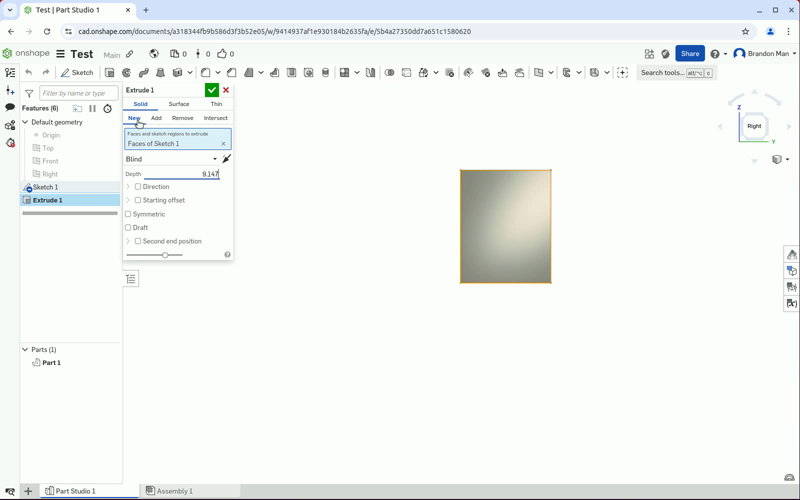
key(enter)
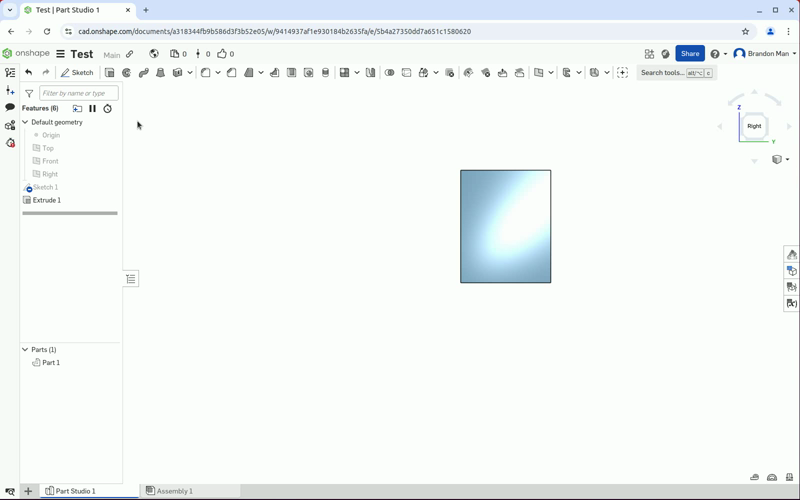
key(shift+h)
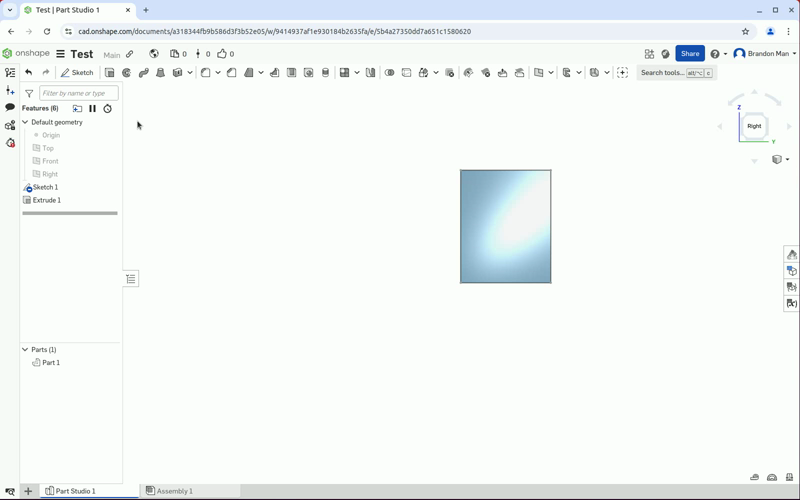
key(shift+h)
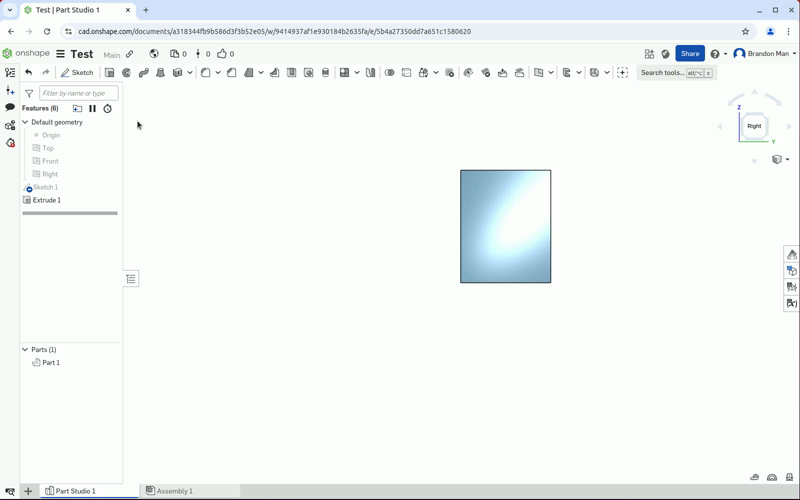
mouse_move(73, 189)
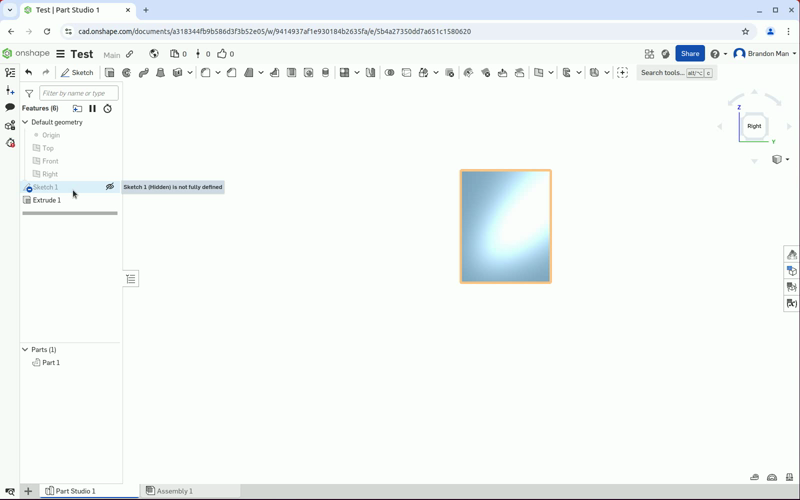
click(73, 189)
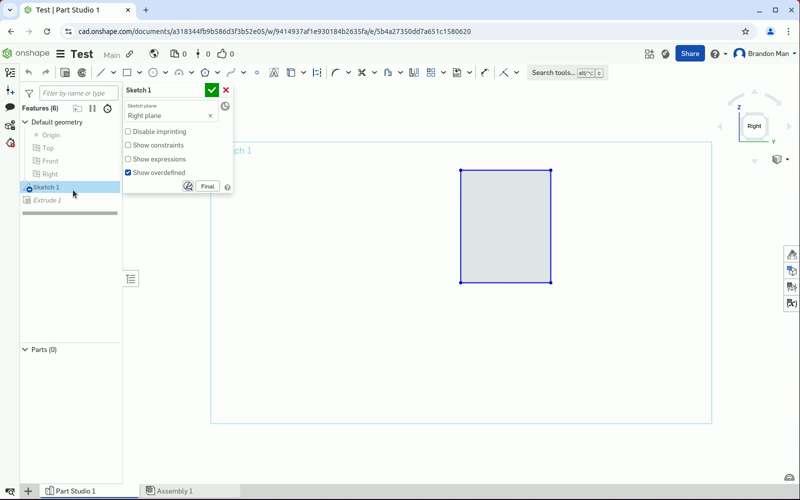
mouse_move(229, 92)
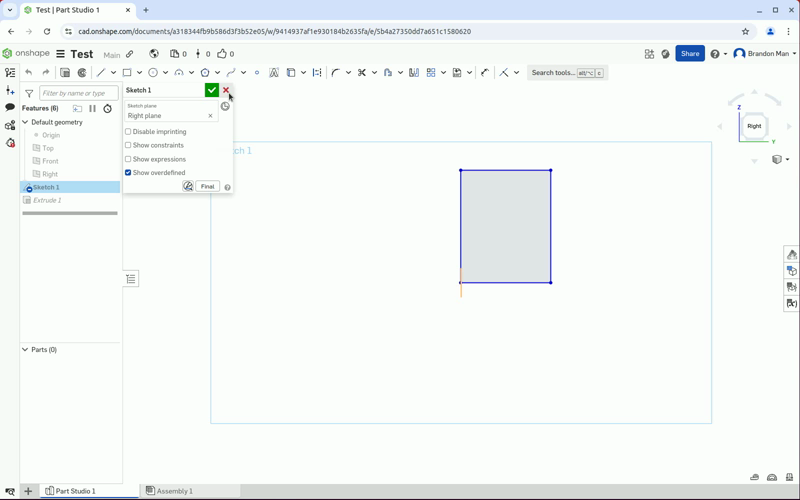
click(229, 92)
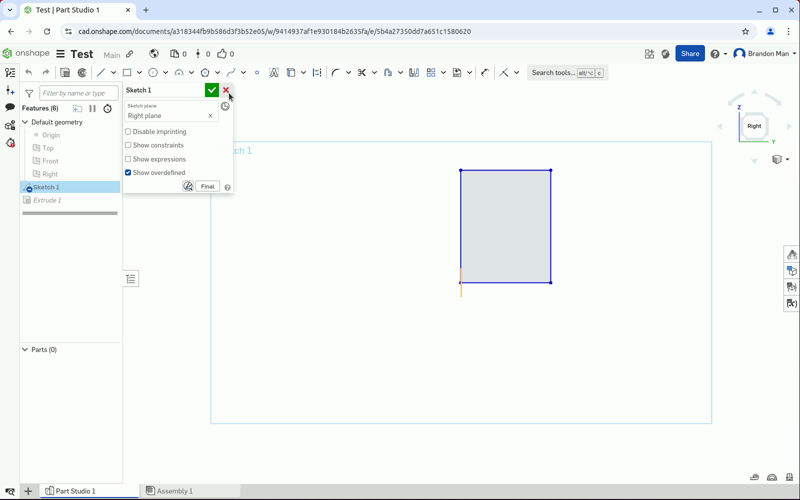
key(shift+s)
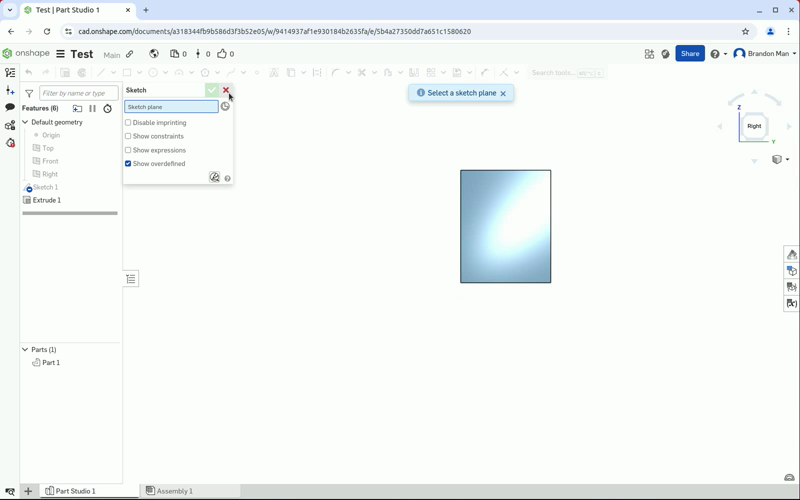
mouse_move(73, 176)
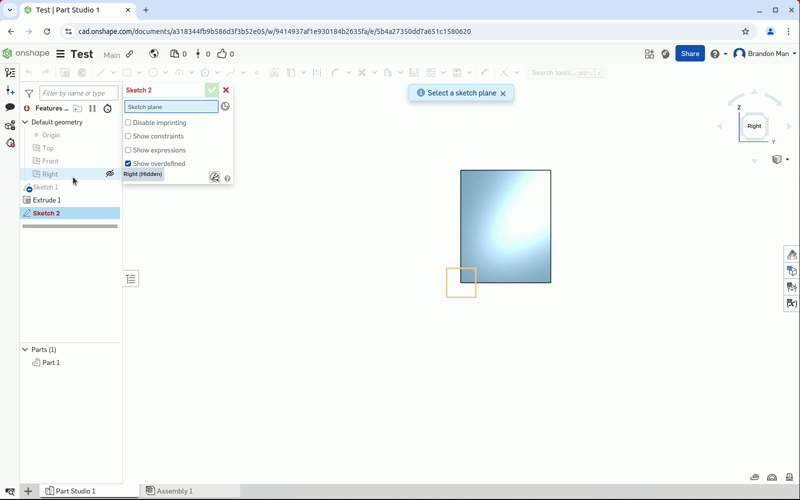
click(73, 176)
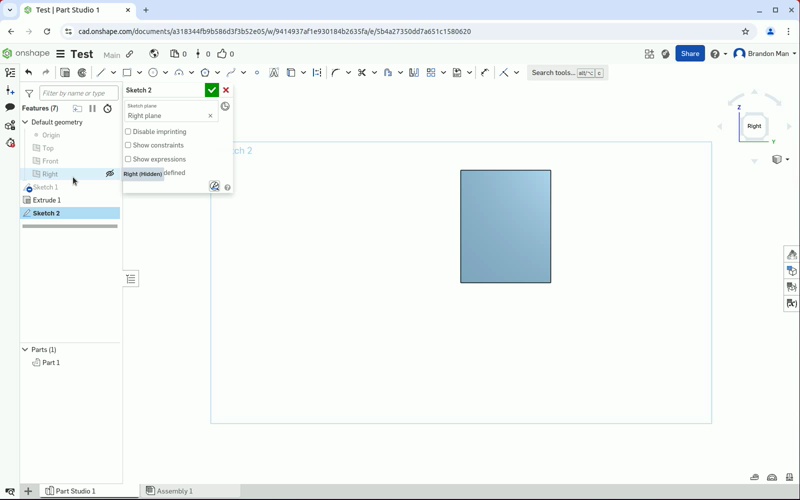
mouse_move(73, 352)
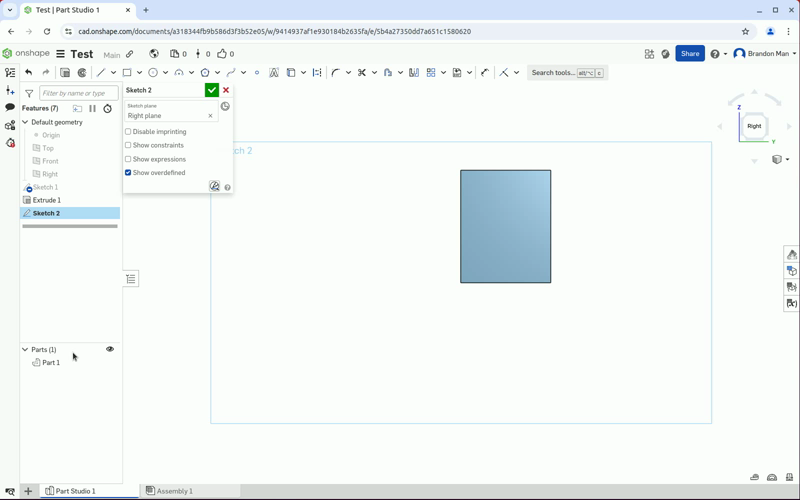
key(y)
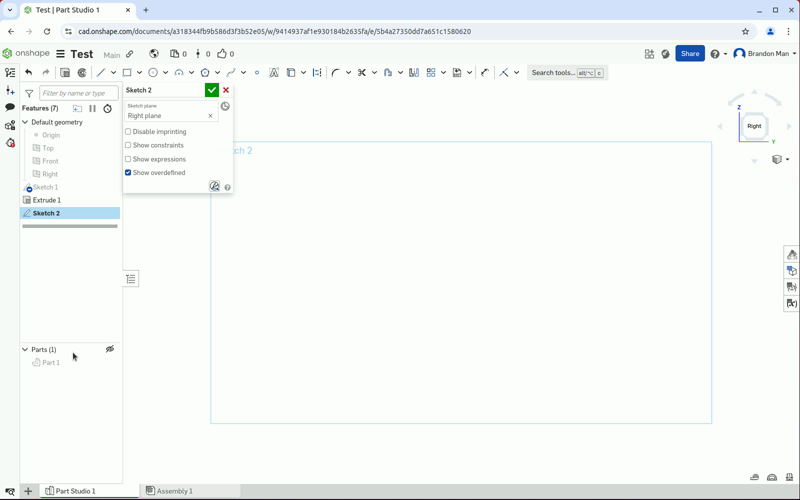
key(l)
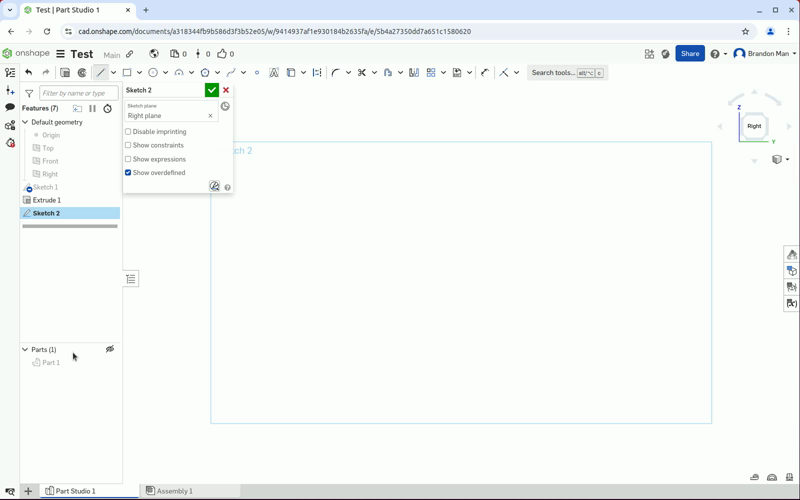
key_down(shift)
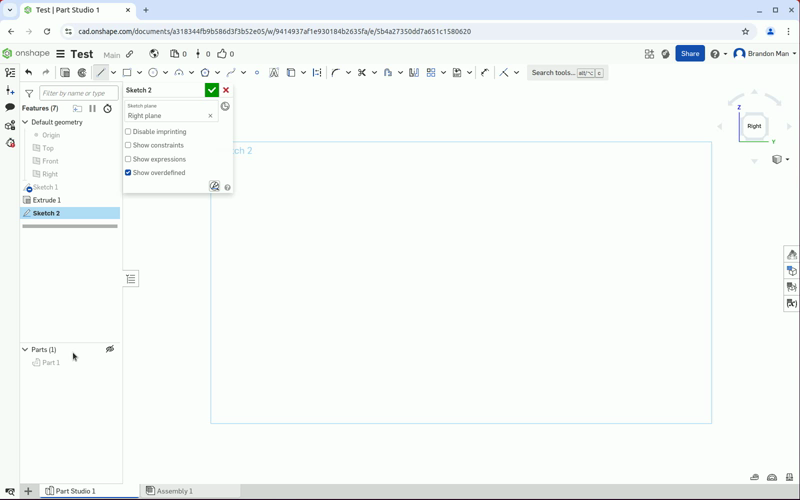
mouse_move(460, 282)
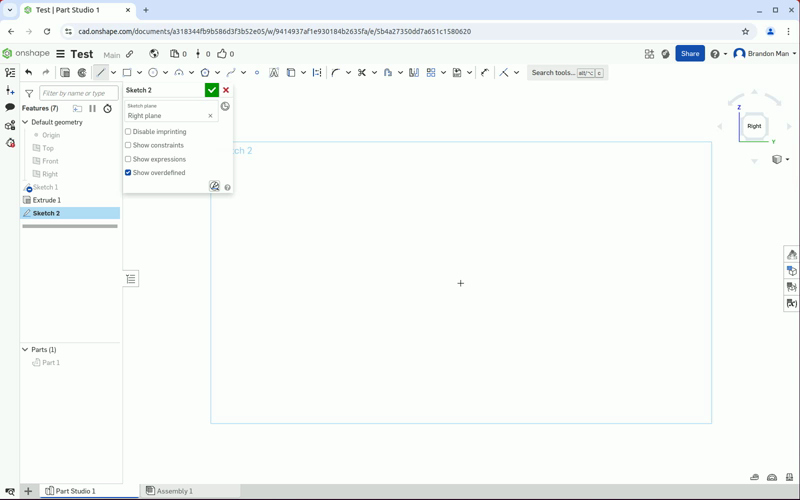
click(460, 282)
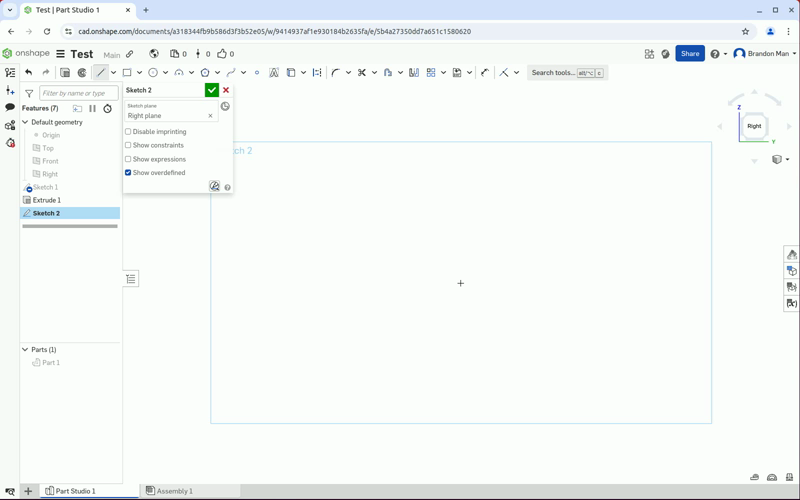
key_up(shift)
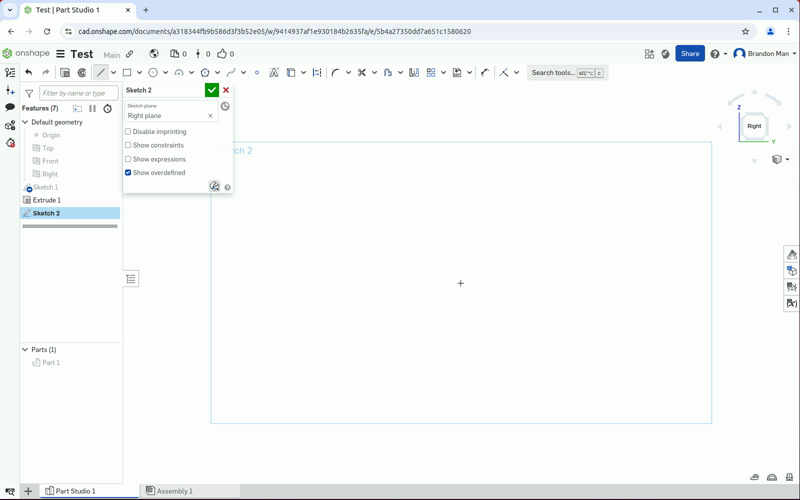
key_down(shift)
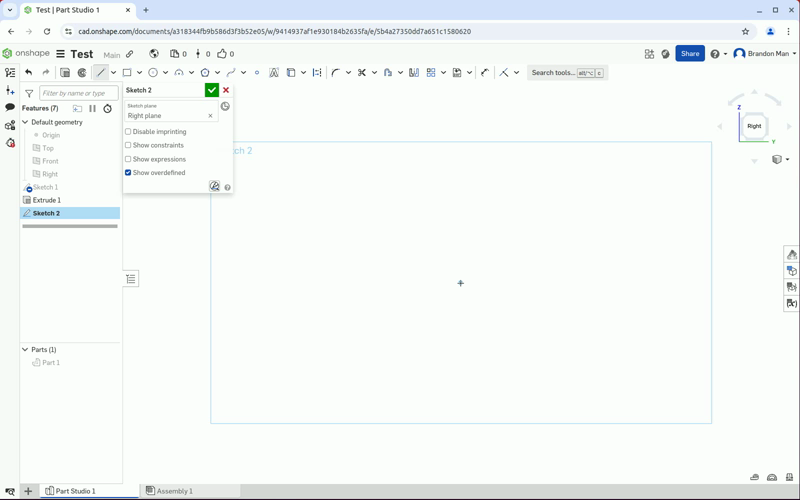
mouse_move(550, 282)
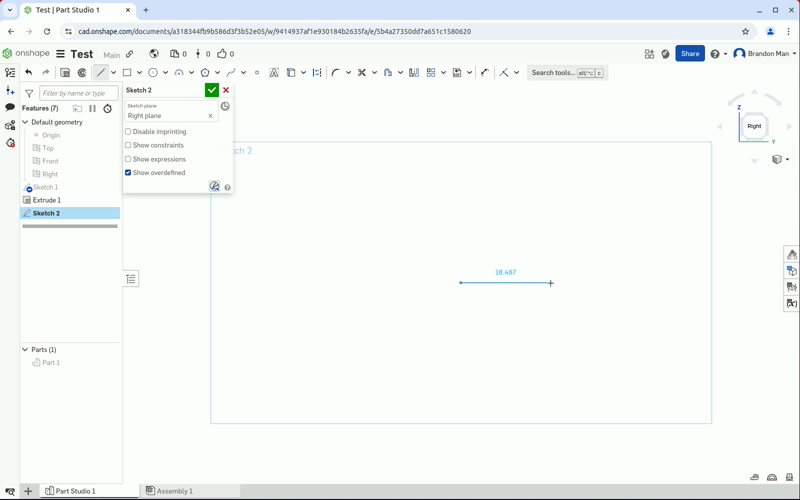
click(550, 282)
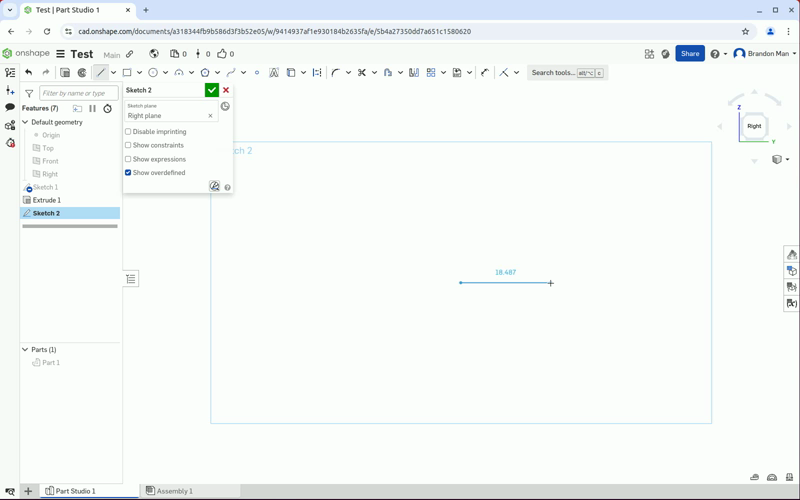
key_up(shift)
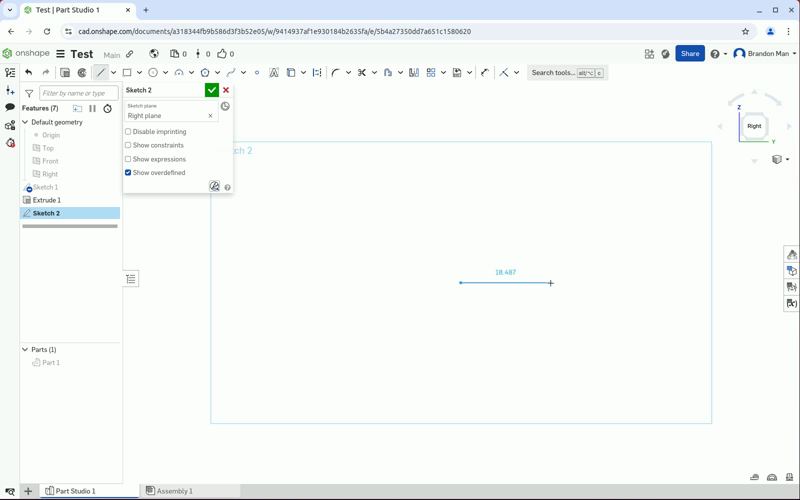
key_down(shift)
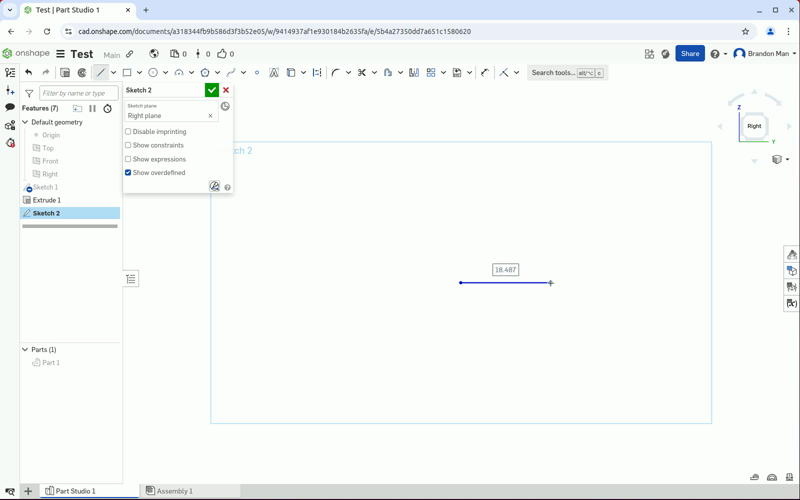
mouse_move(550, 170)
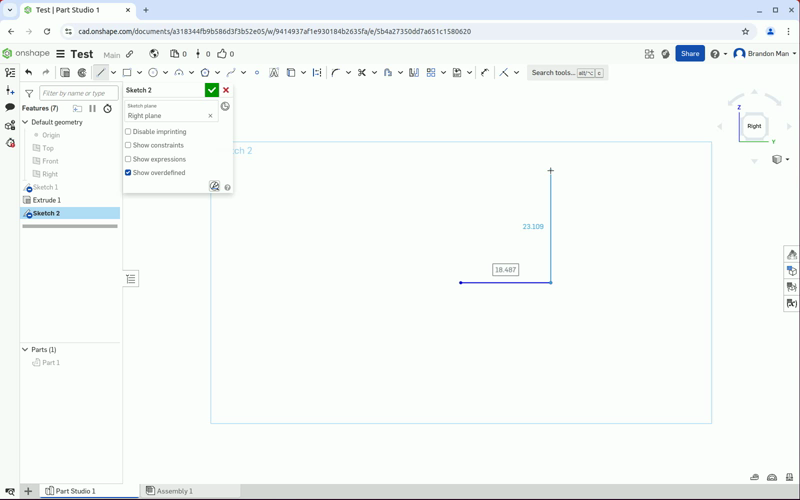
click(550, 170)
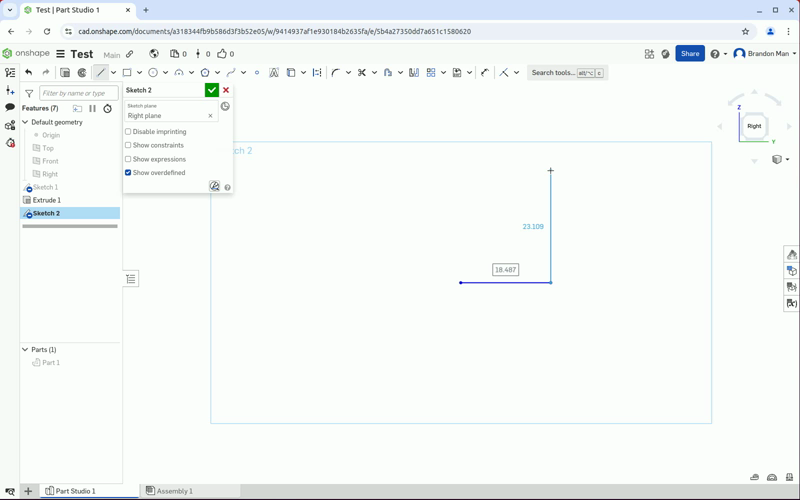
key_up(shift)
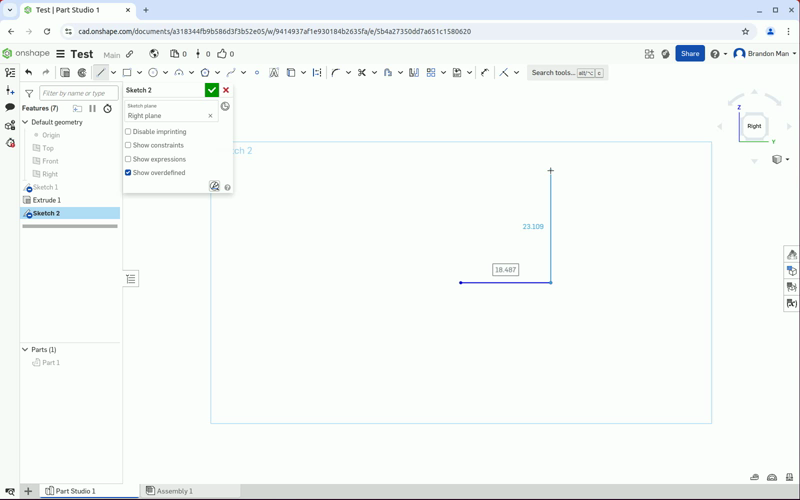
key_down(shift)
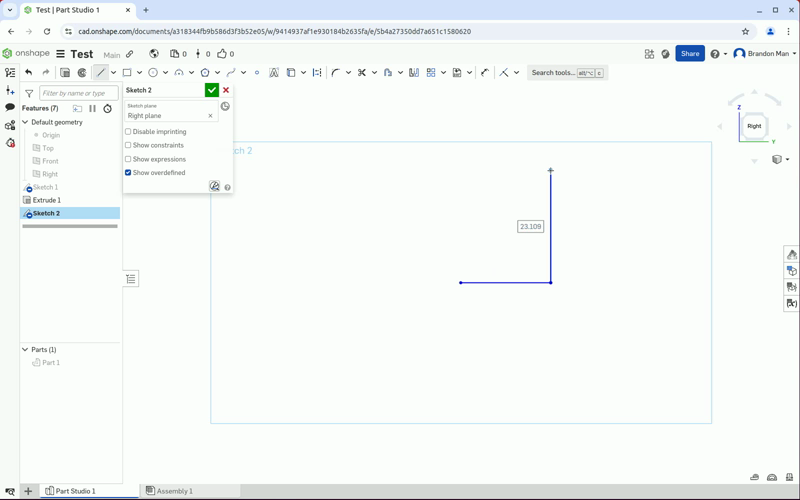
mouse_move(580, 170)
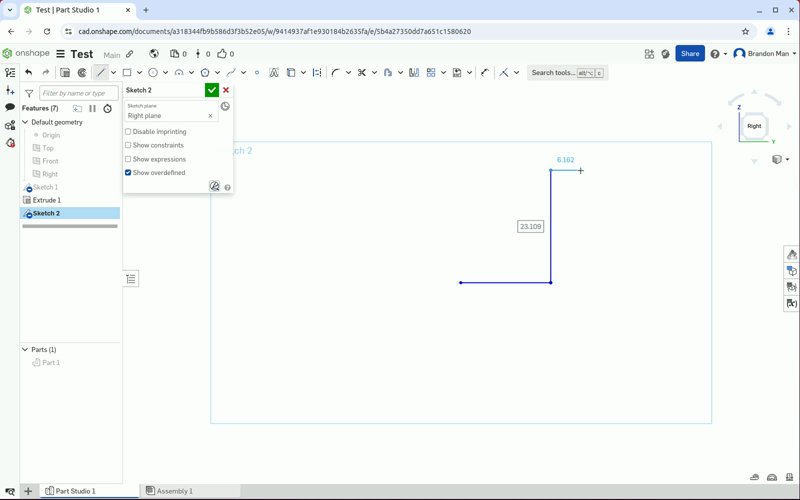
mouse_move(528, 170)
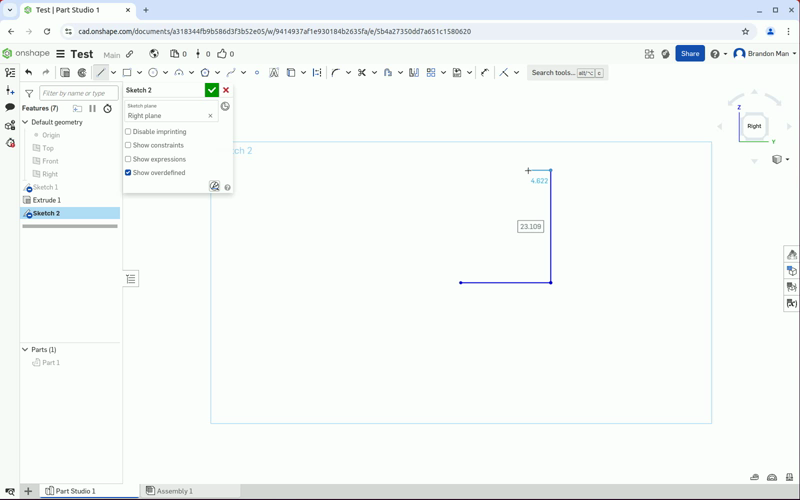
click(528, 170)
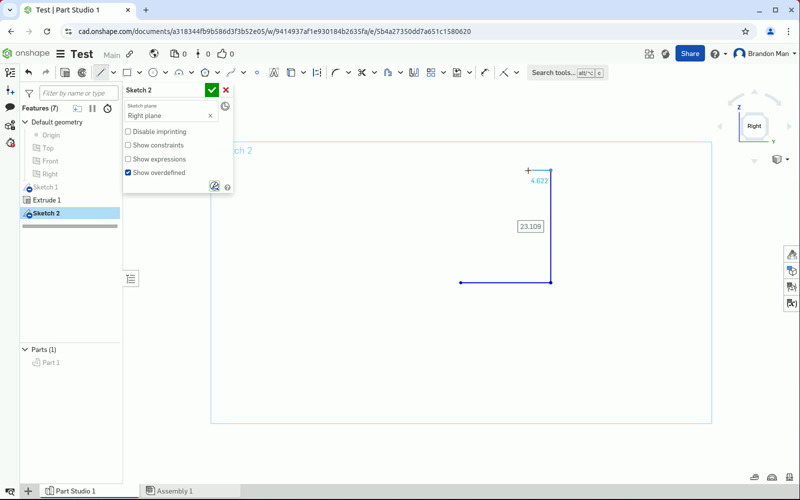
key_up(shift)
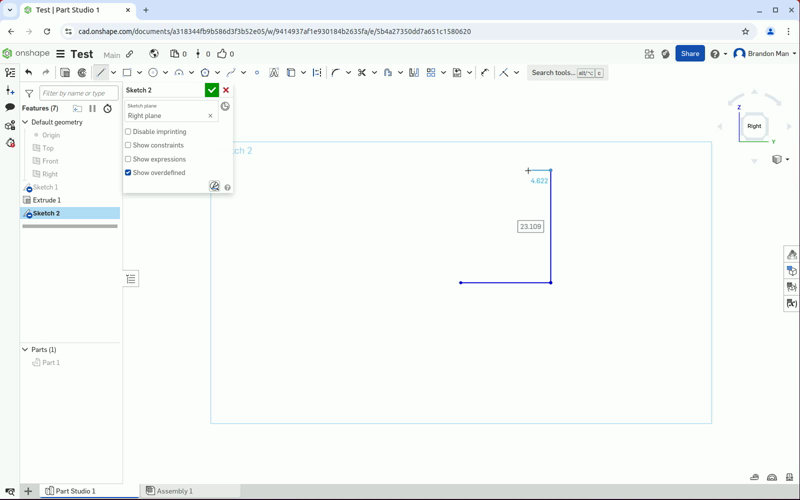
key_down(shift)
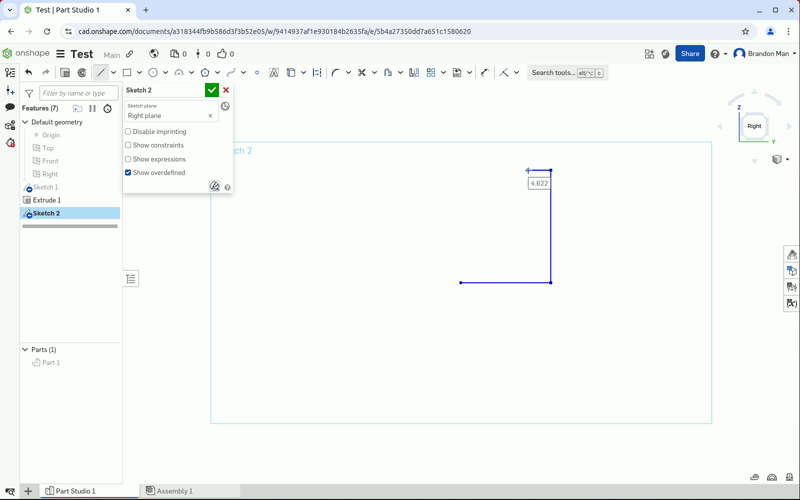
mouse_move(460, 260)
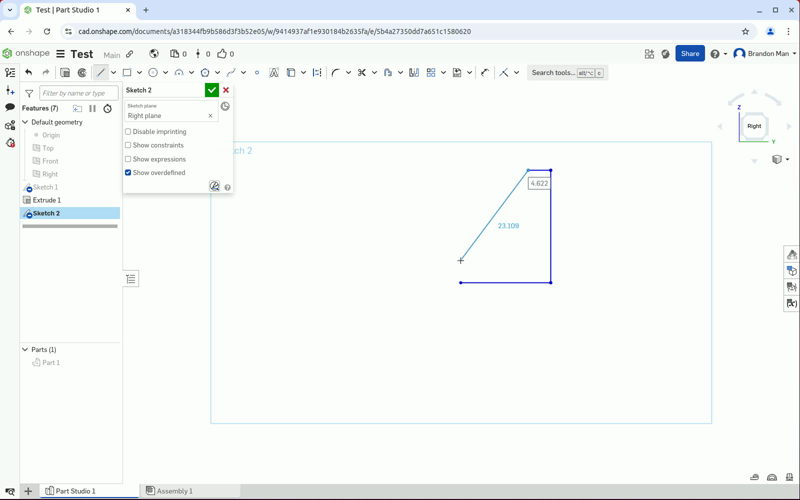
click(460, 260)
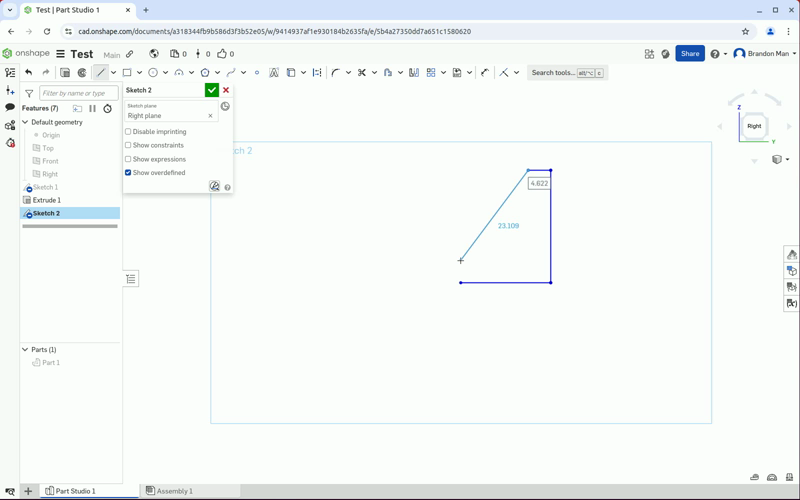
key_up(shift)
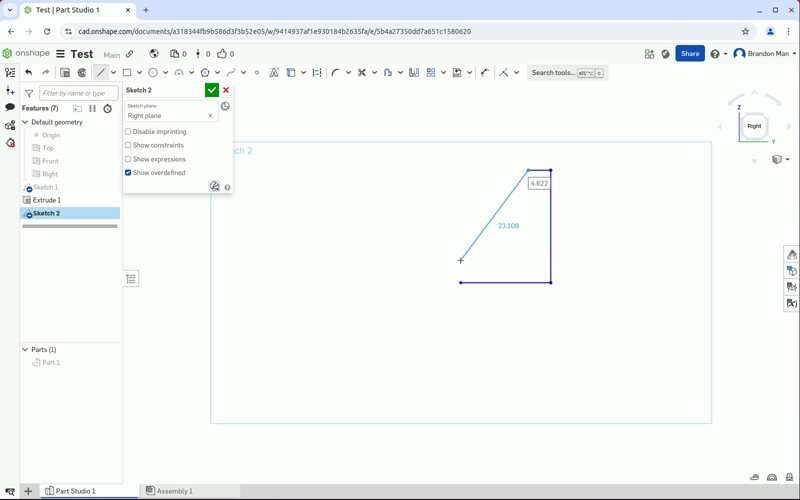
mouse_move(490, 260)
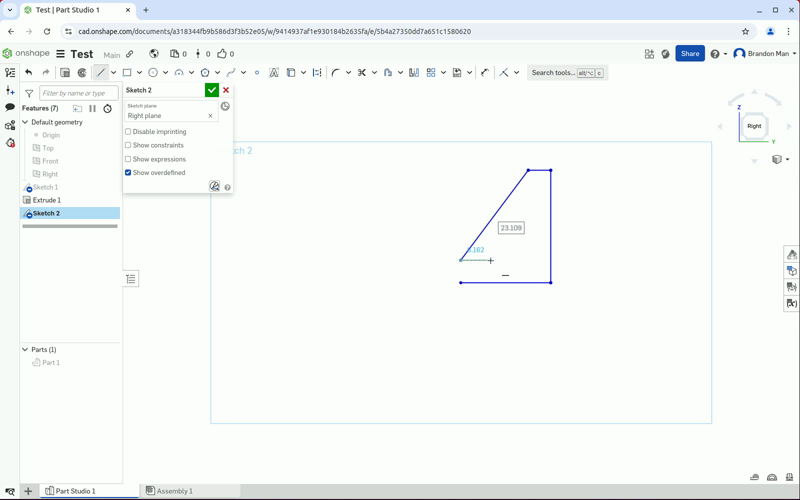
key_down(shift)
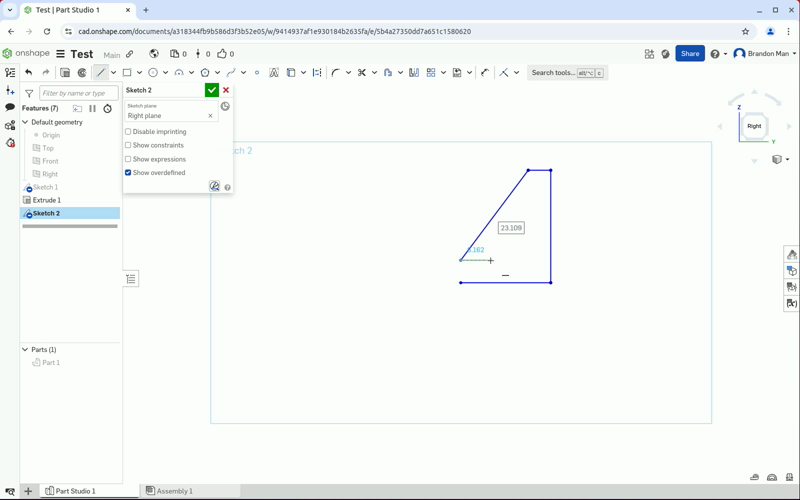
mouse_move(460, 282)
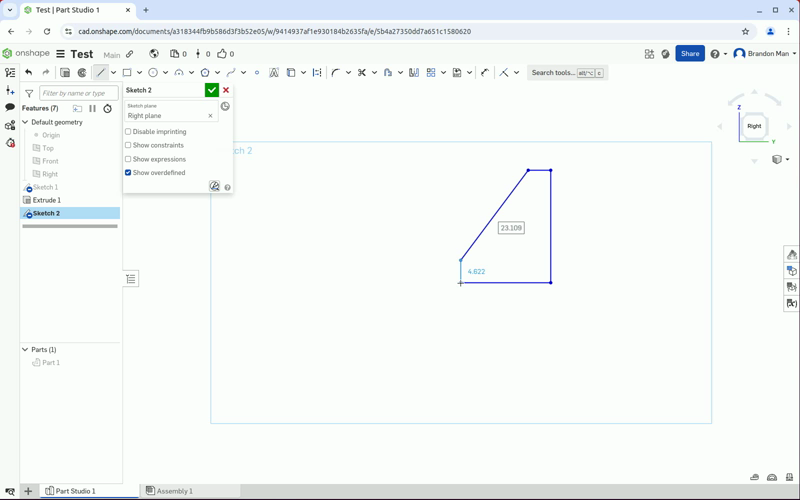
key_up(shift)
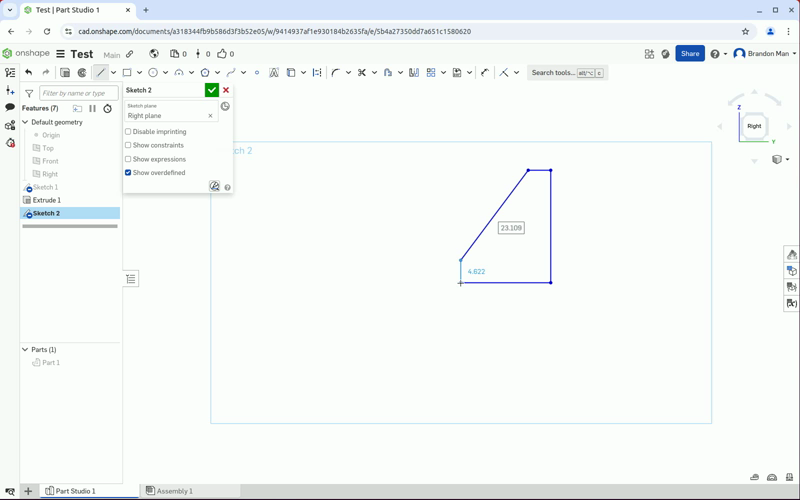
click(460, 282)
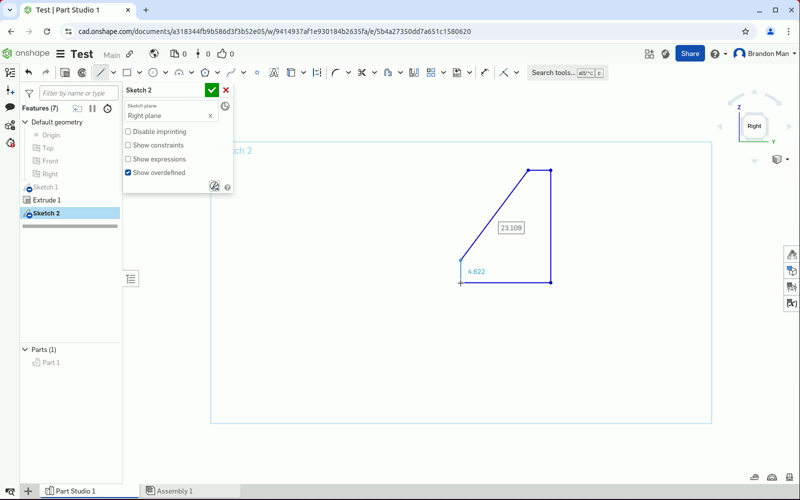
key(esc)
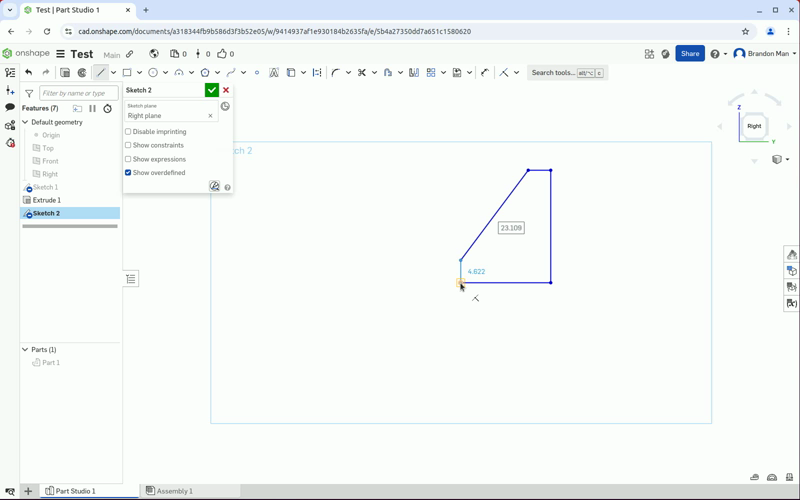
mouse_move(535, 223)
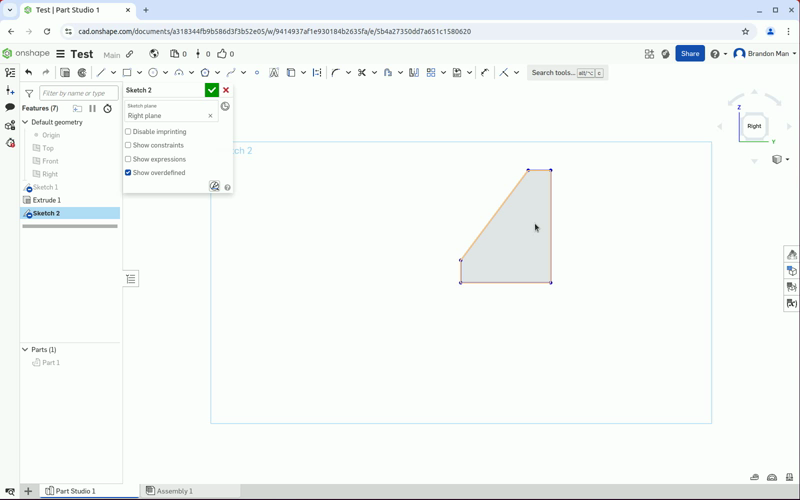
click(535, 223)
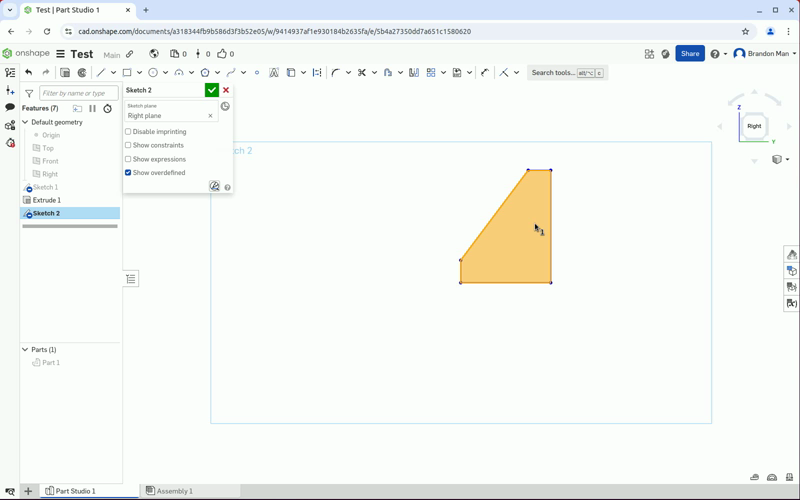
mouse_move(73, 352)
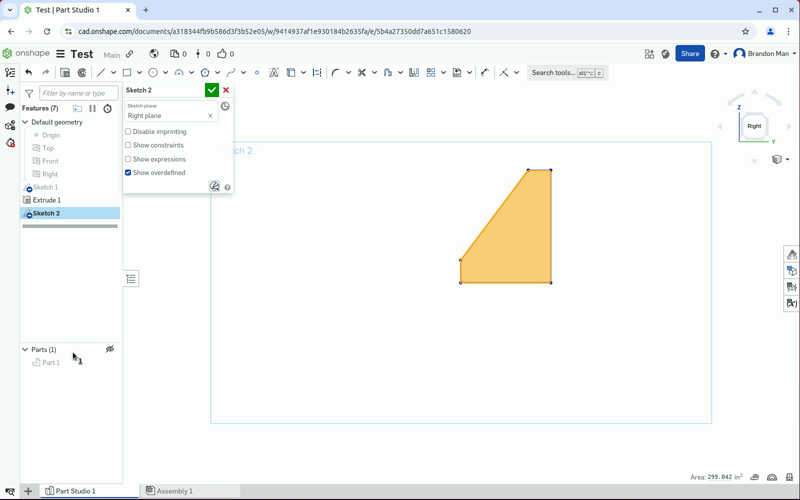
key(shift+y)
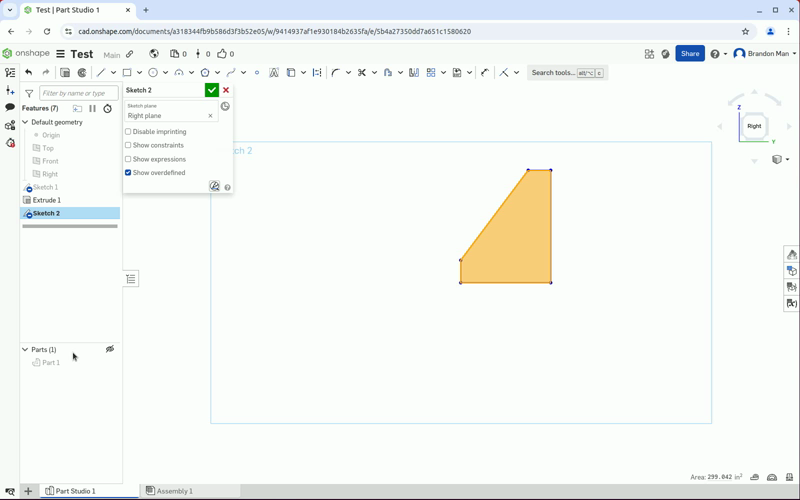
key(shift+e)
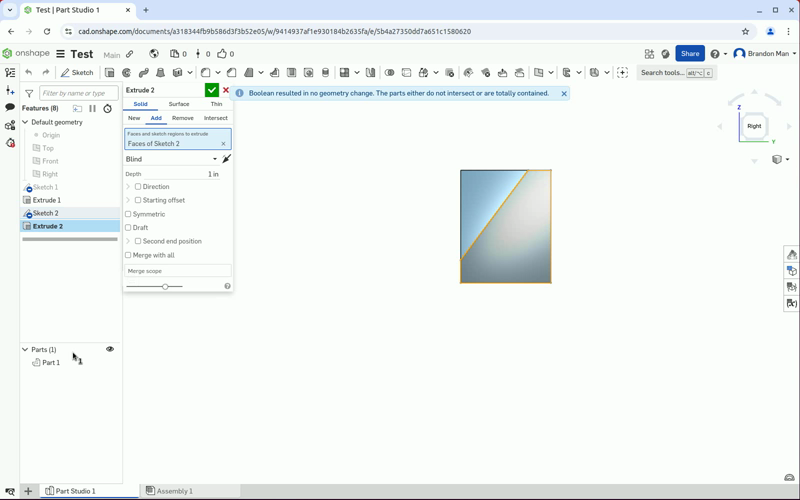
mouse_move(143, 106)
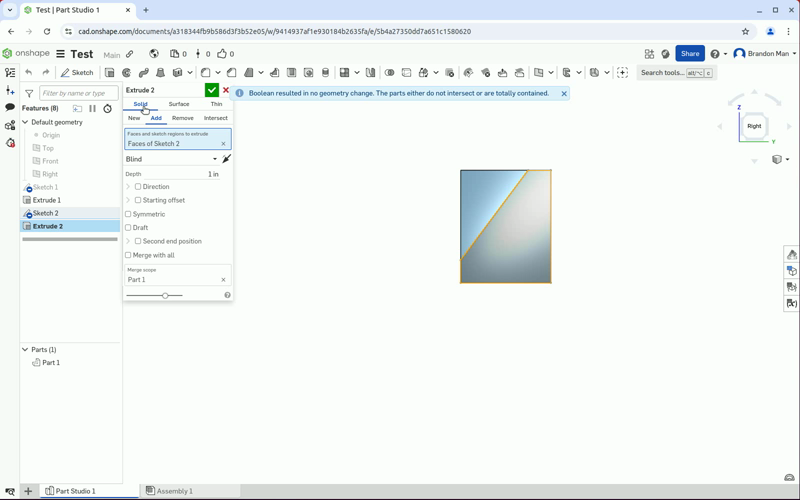
click(143, 106)
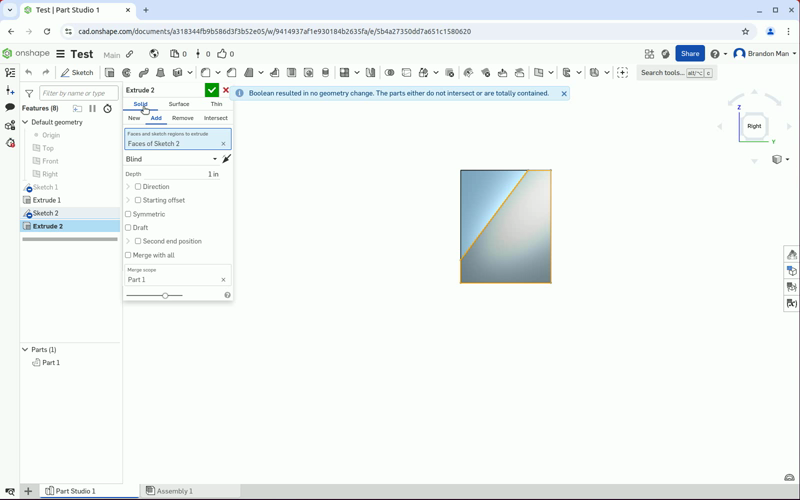
mouse_move(137, 120)
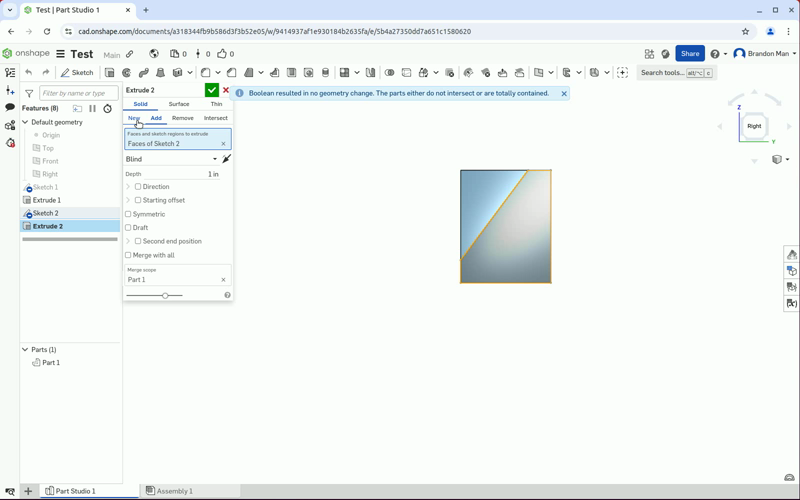
click(137, 120)
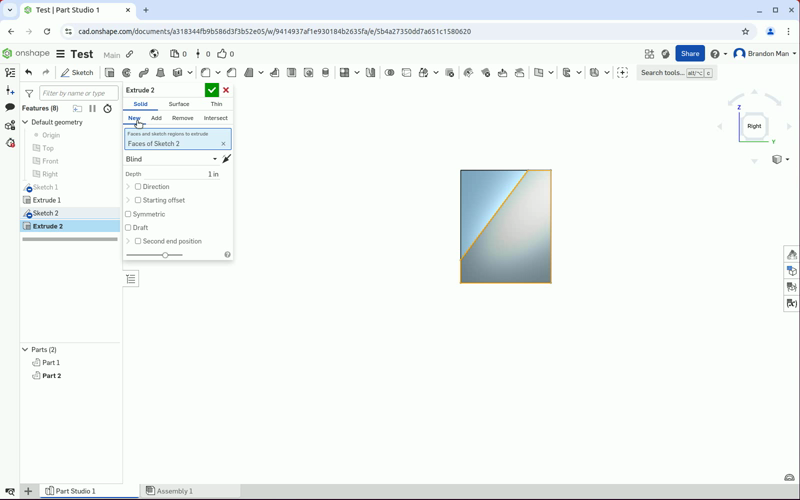
key(tab, 4)
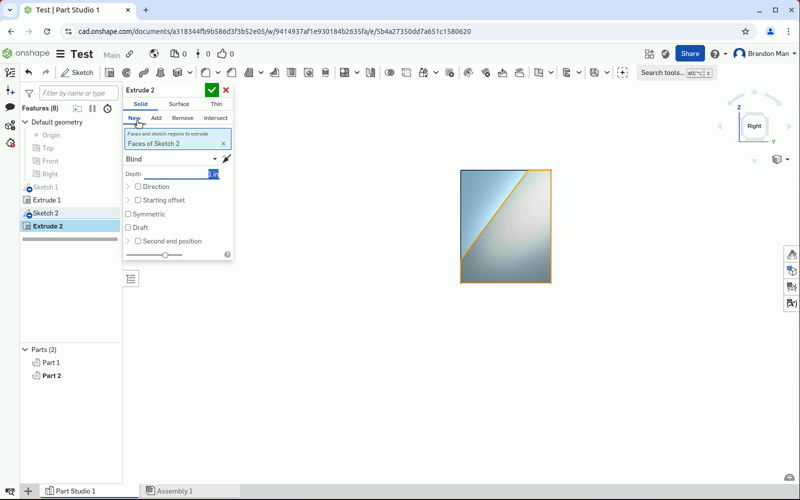
text(18.535)
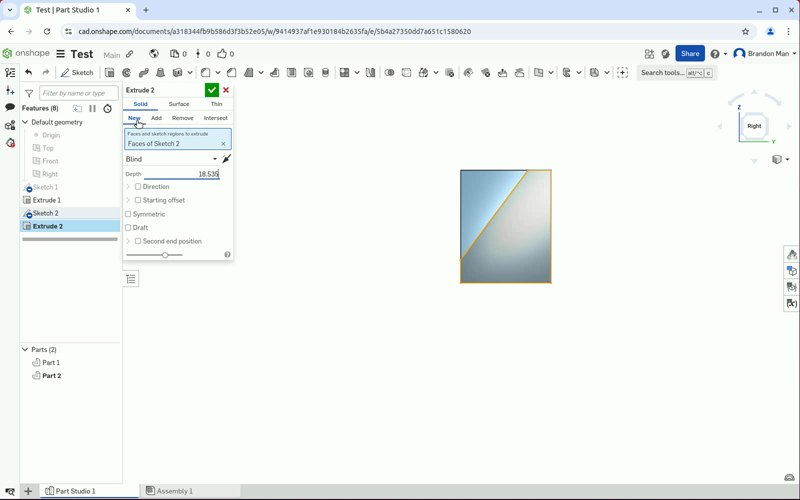
key(enter)
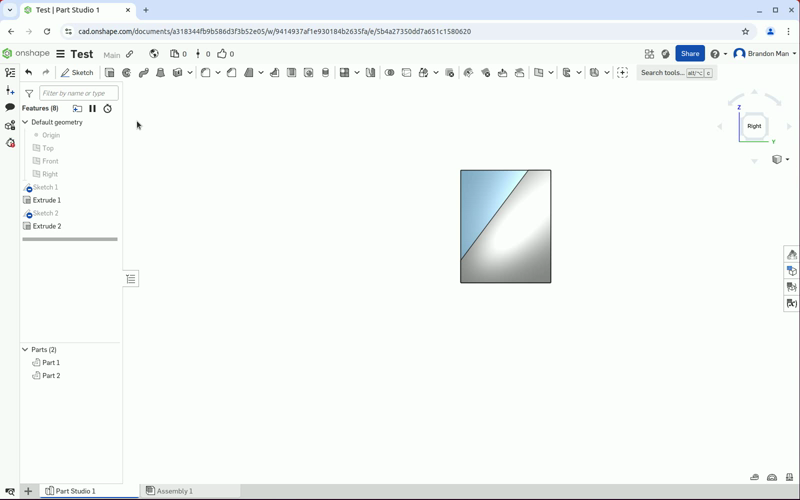
key(shift+h)
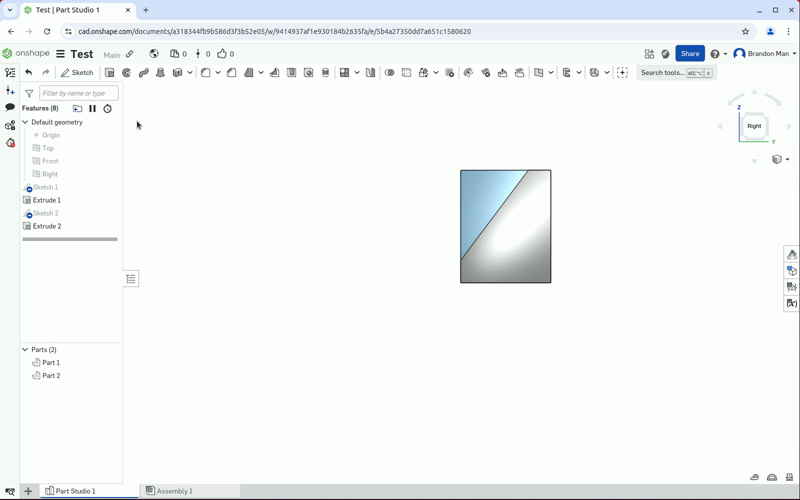
key(shift+h)
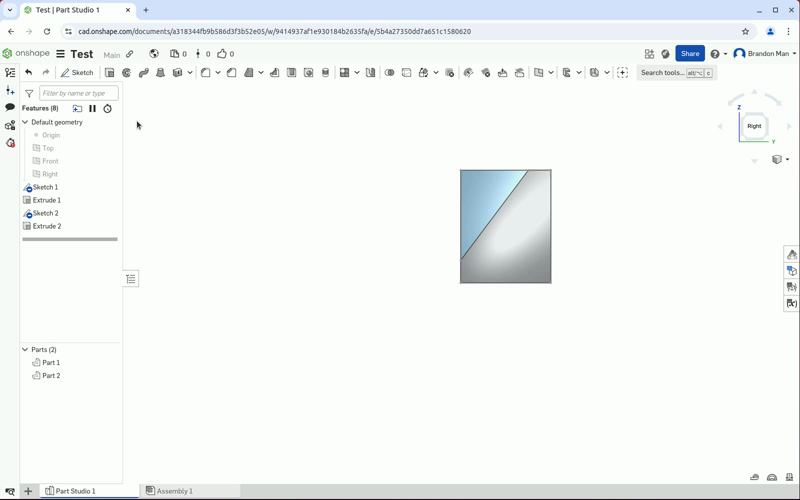
key(shift+7)
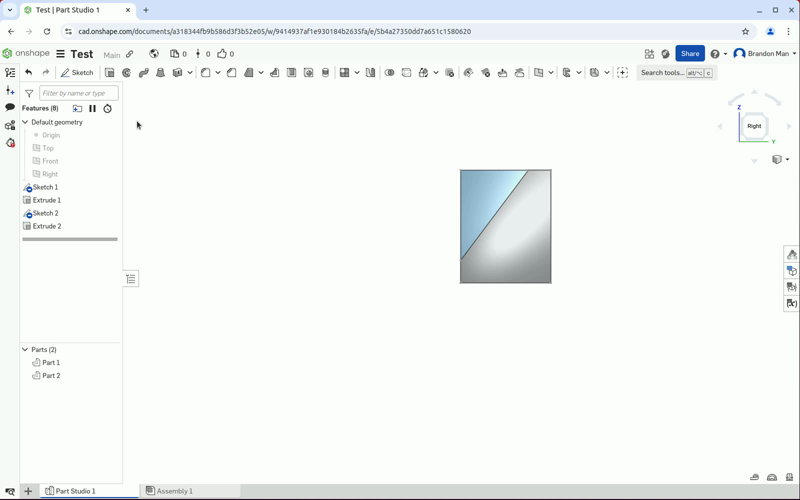
key(right, 2)
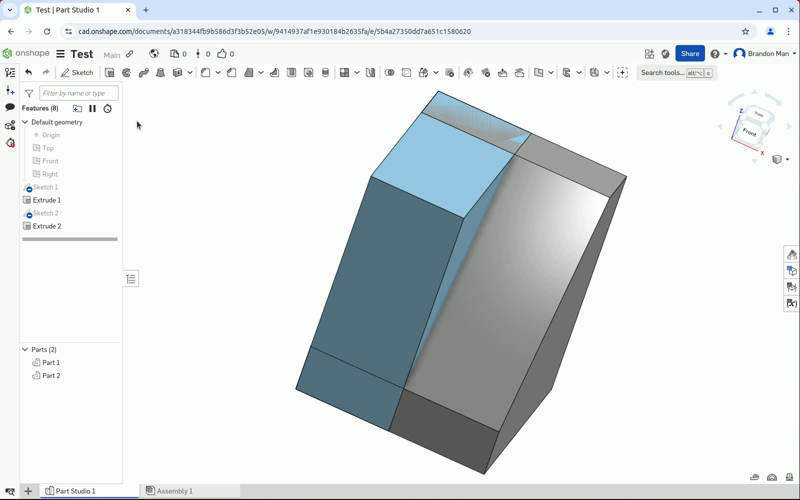
key(down, 2)
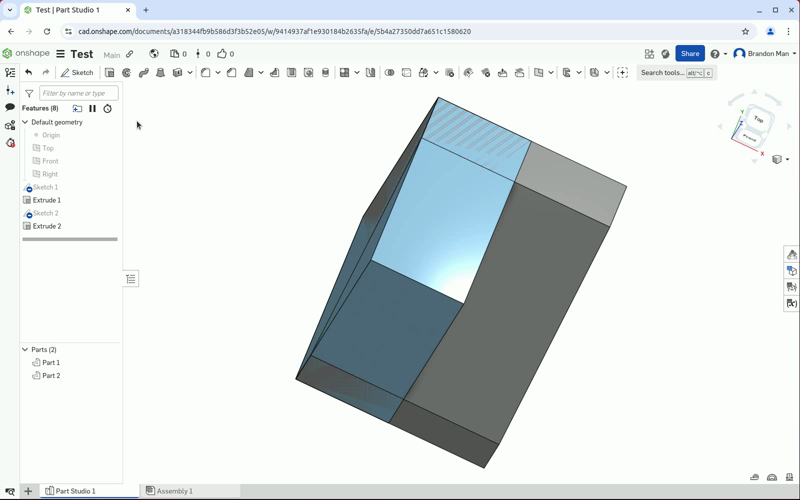
key(up, 2)
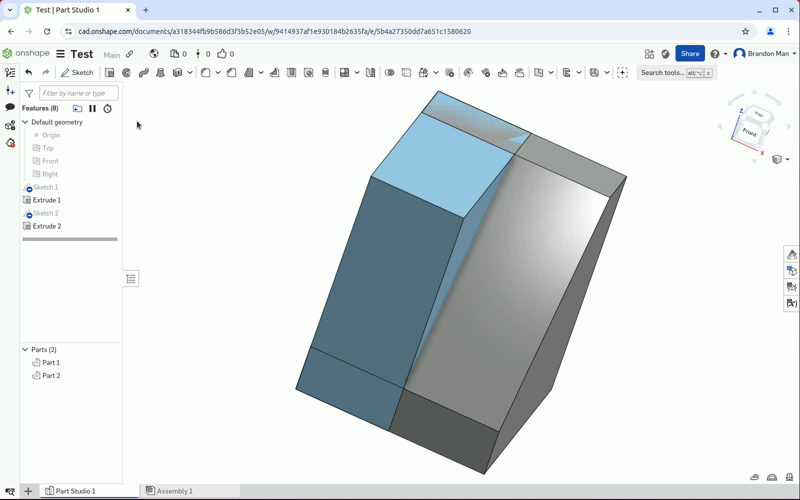
key(left, 2)
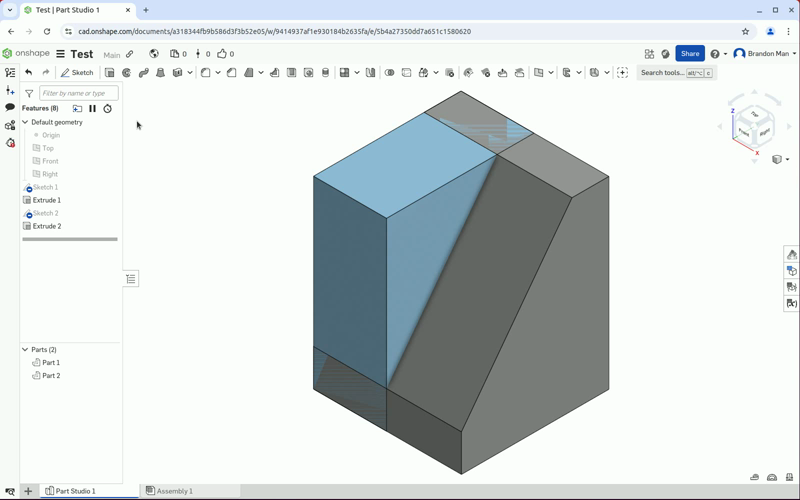
mouse_move(73, 189)
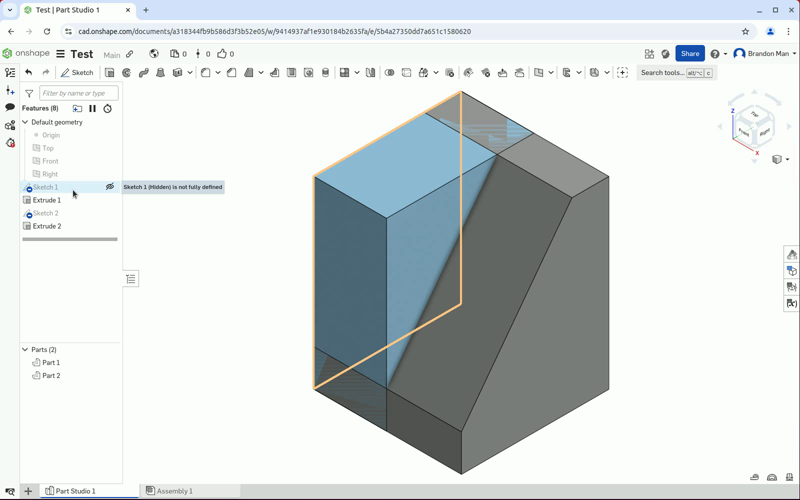
click(73, 189)